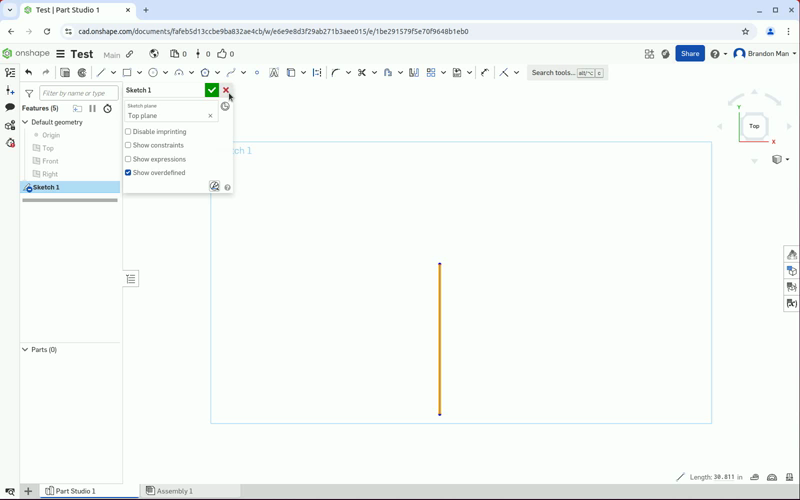
key(shift+h)
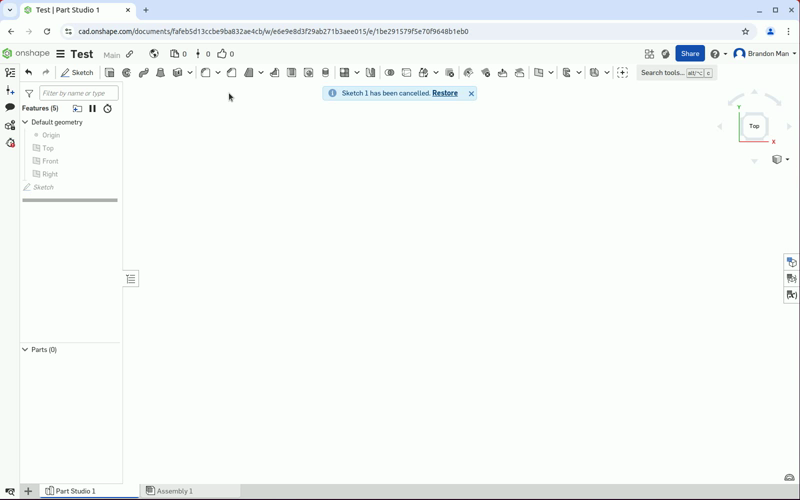
mouse_move(73, 352)
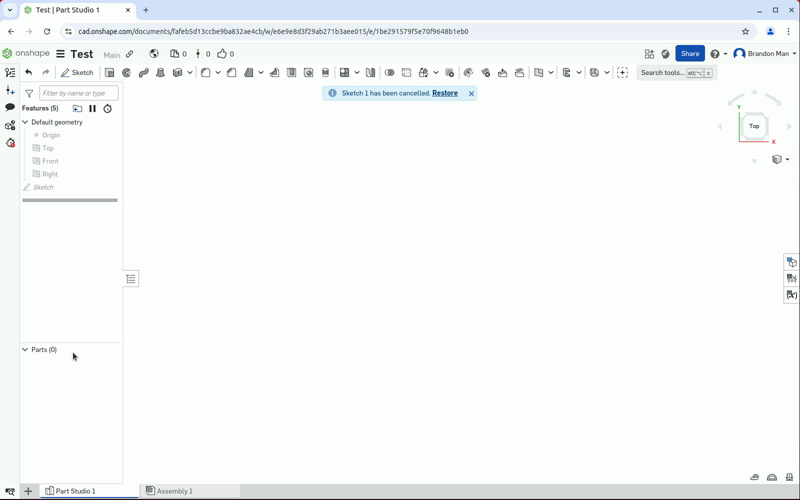
key(y)
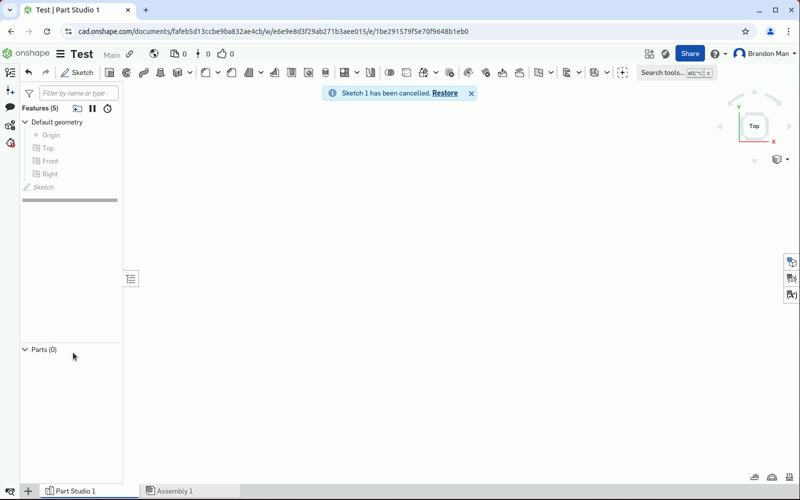
key(shift+p)
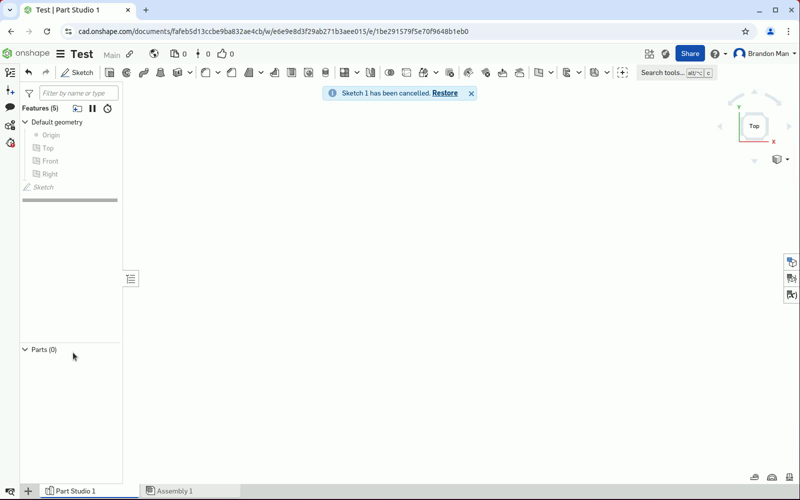
key(space)
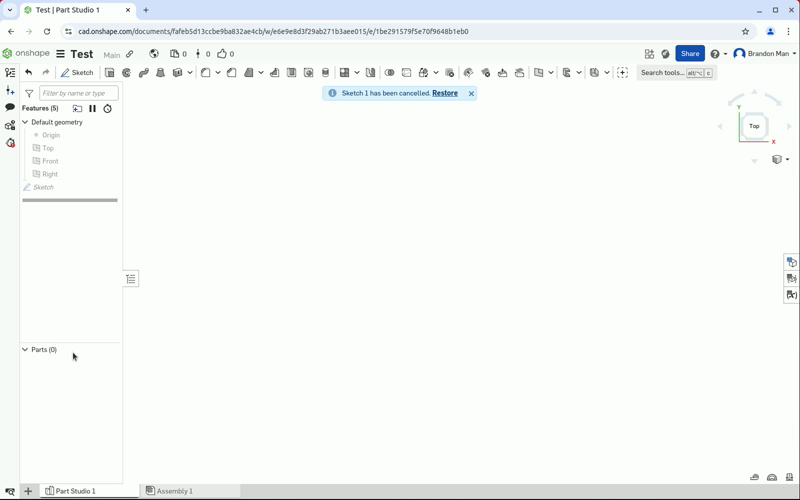
key_down(shift)
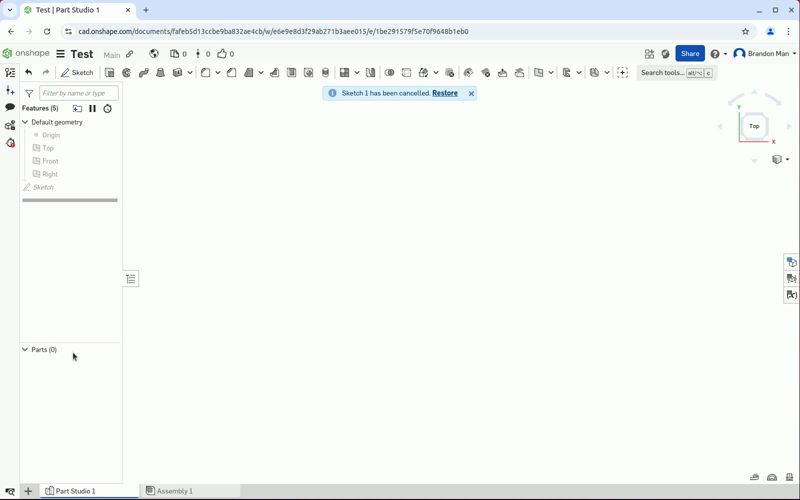
key(up)
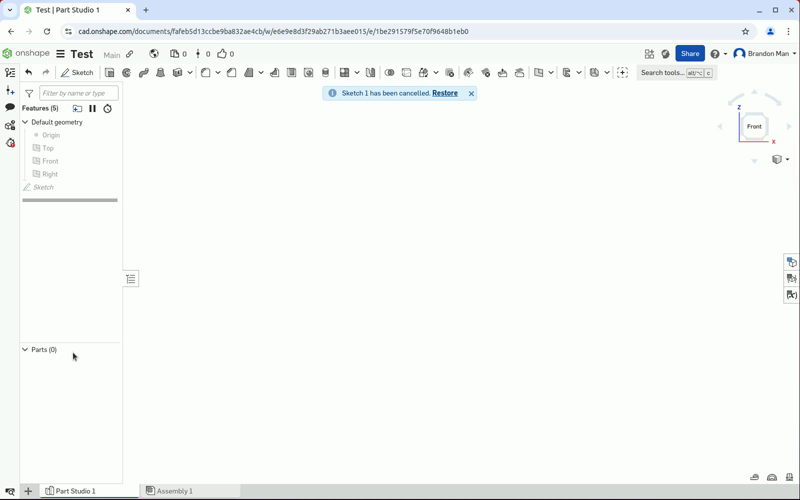
key_up(shift)
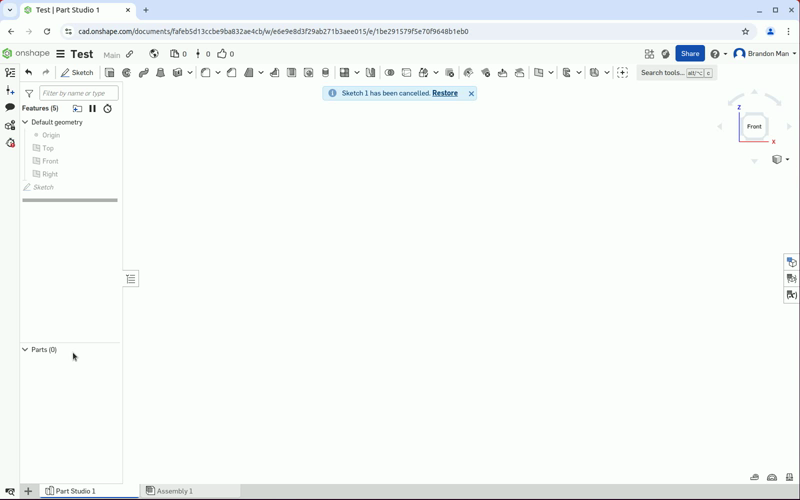
mouse_move(73, 352)
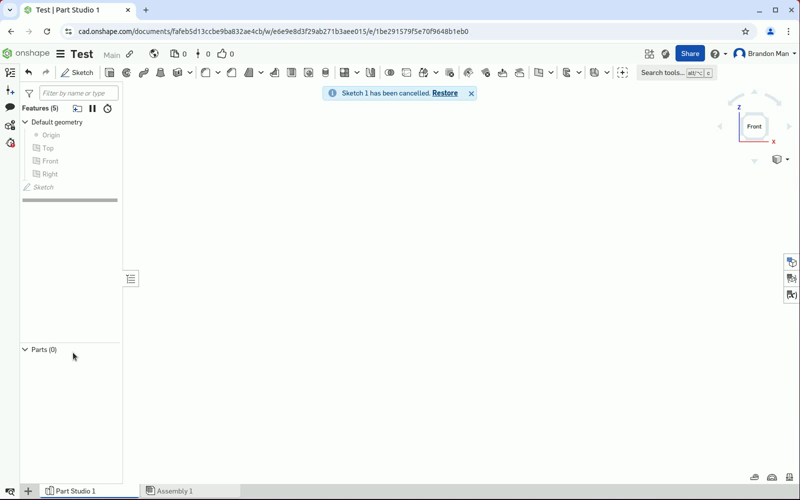
key(shift+y)
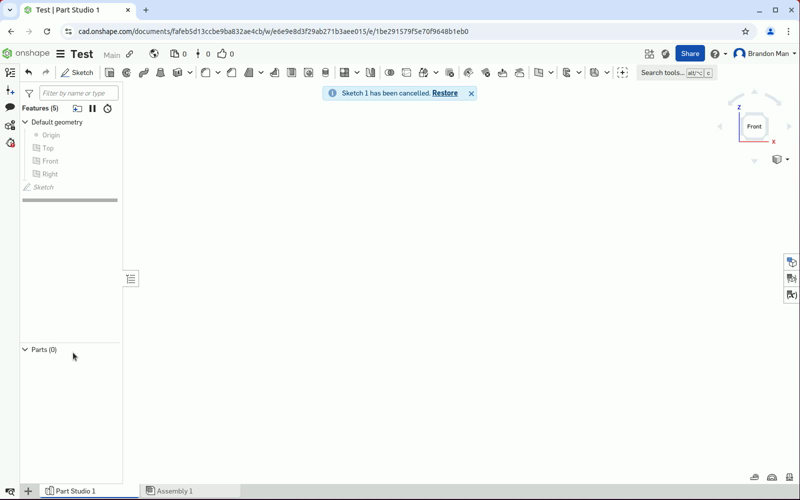
key(shift+s)
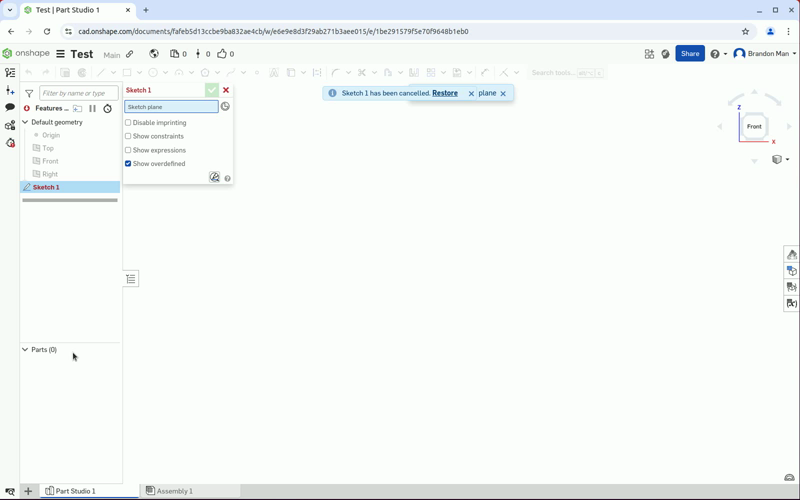
mouse_move(73, 163)
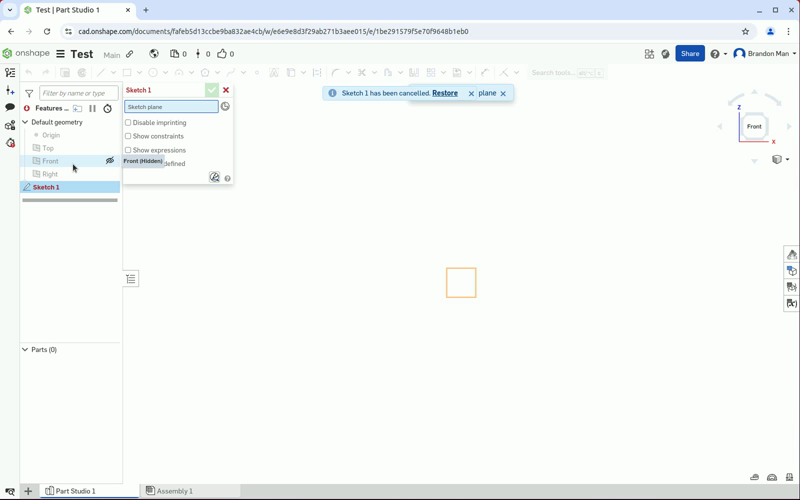
click(73, 163)
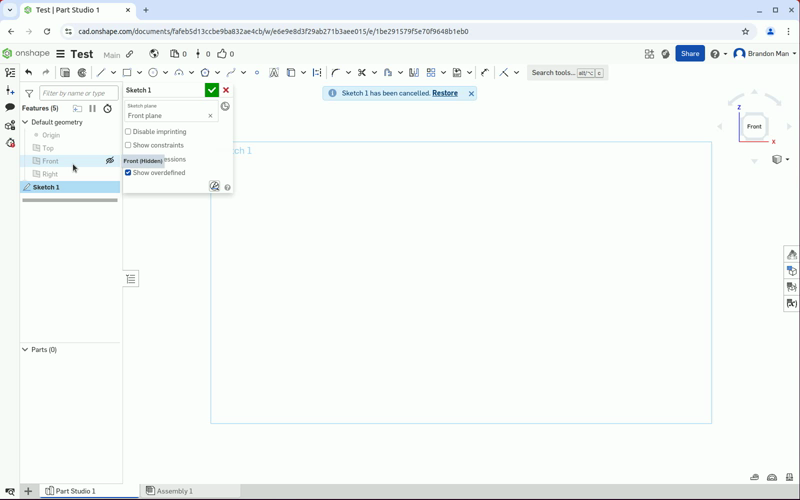
mouse_move(73, 352)
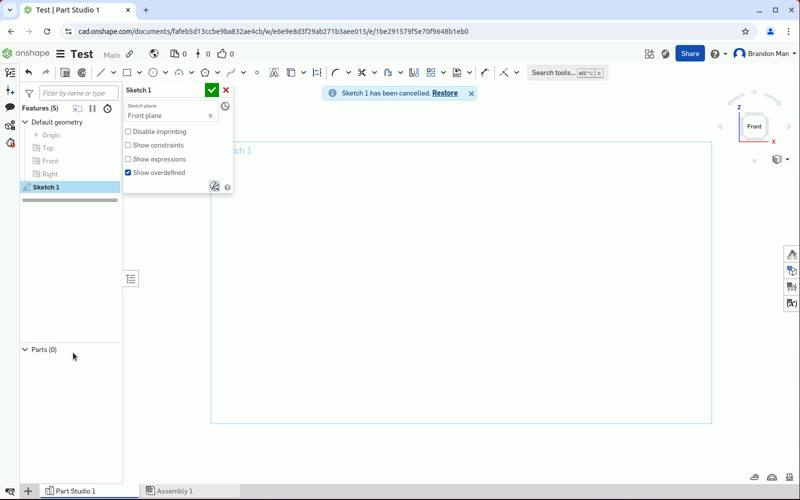
key(y)
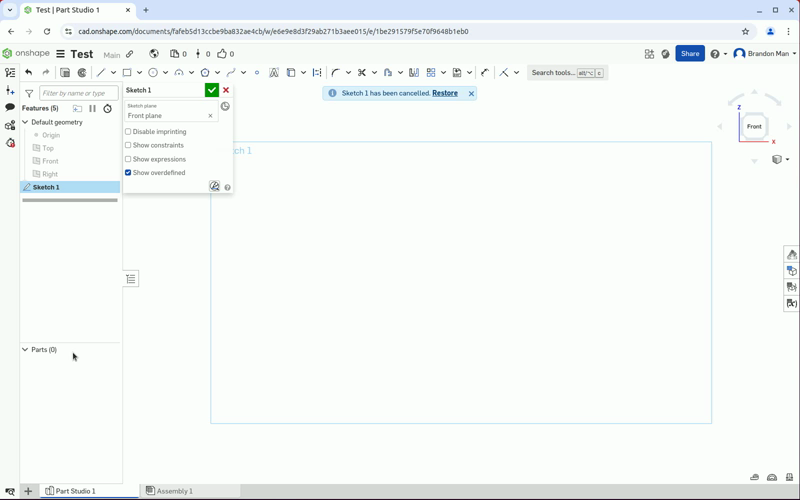
key(c)
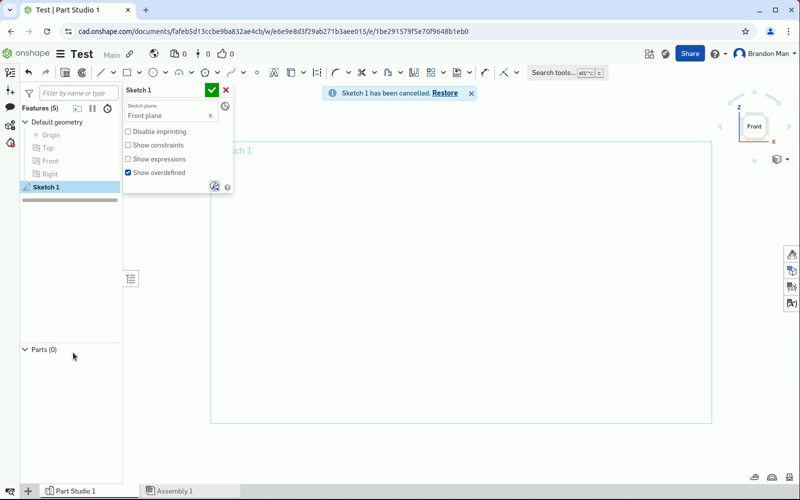
key_down(shift)
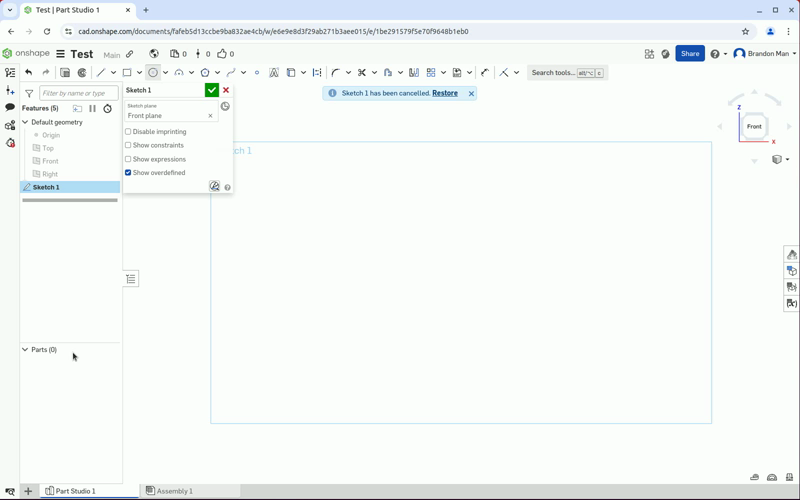
mouse_move(460, 282)
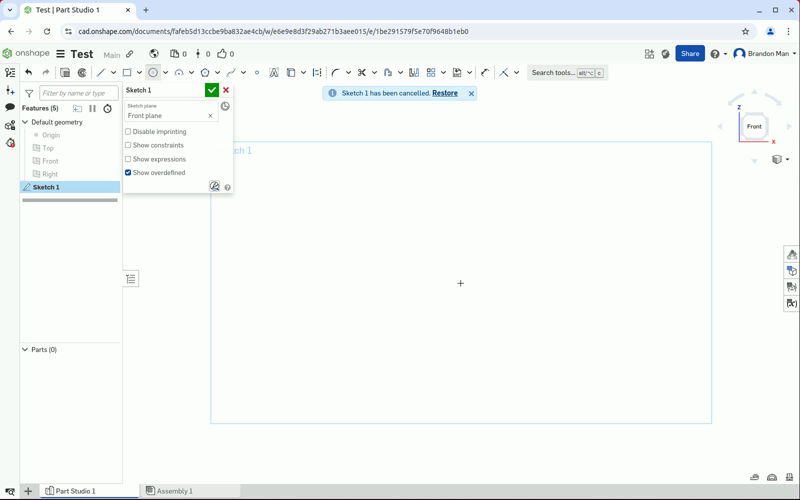
click(460, 282)
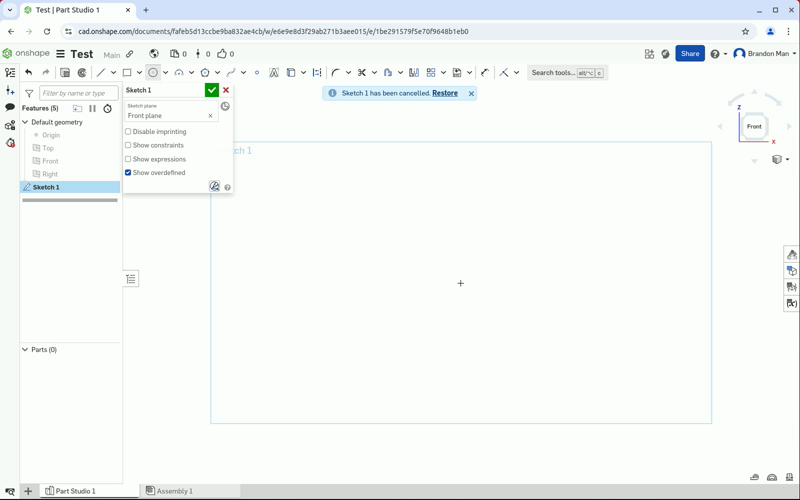
key_up(shift)
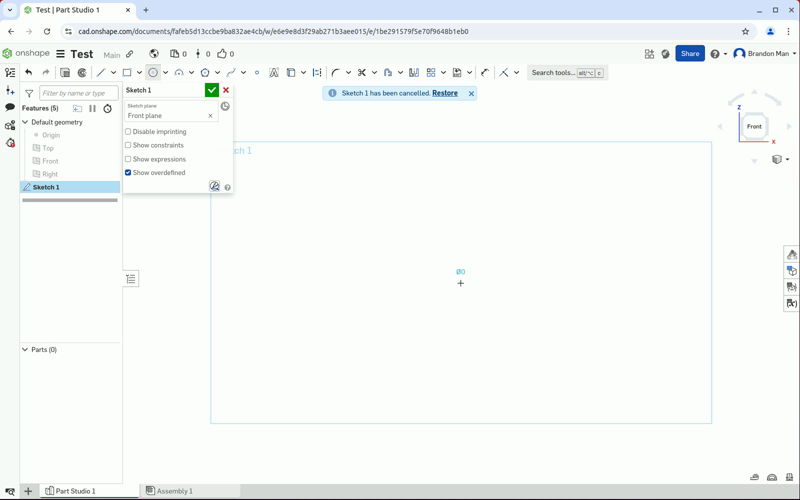
mouse_move(491, 282)
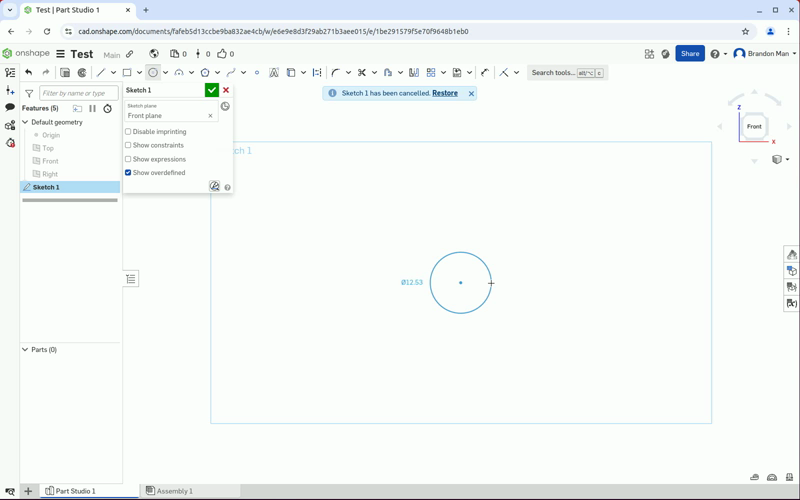
click(491, 282)
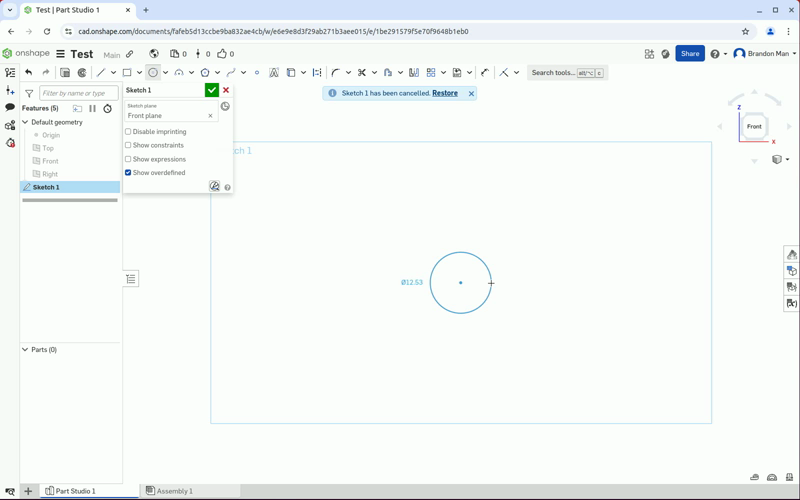
key(esc)
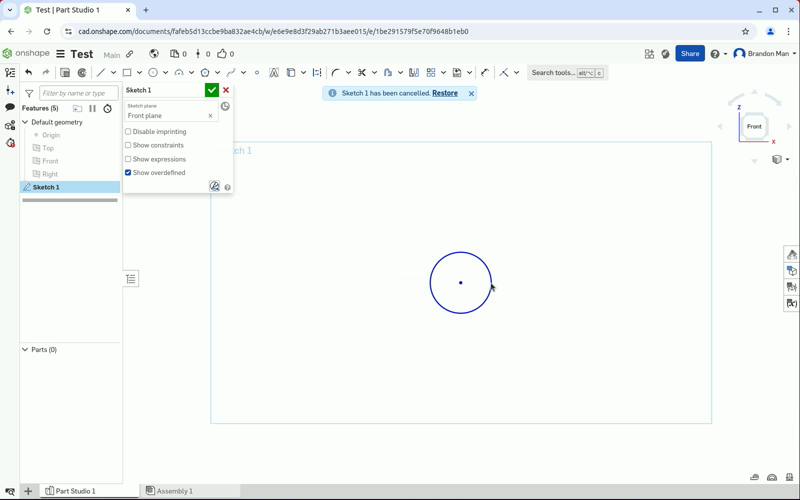
key(c)
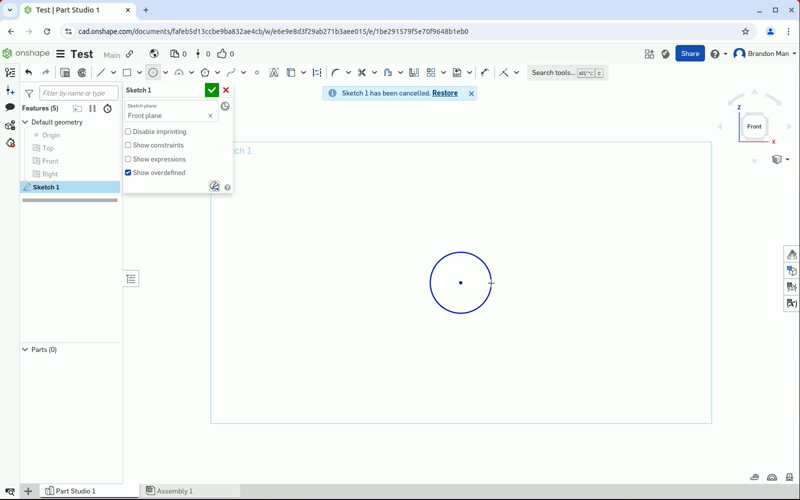
key_down(shift)
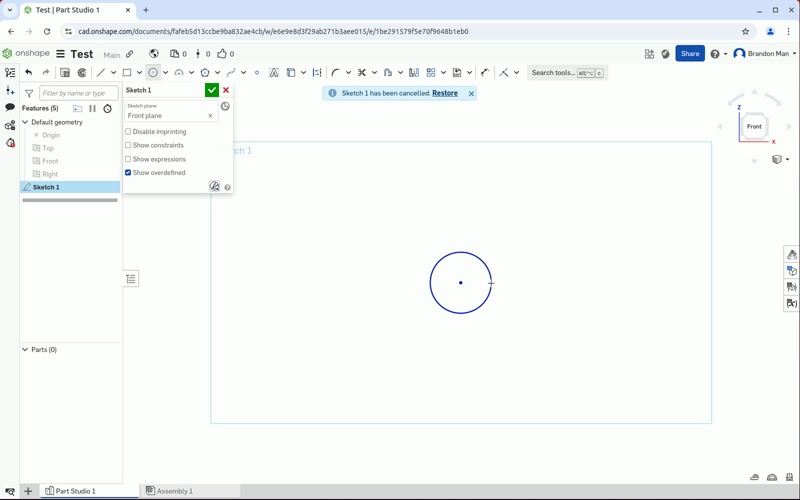
mouse_move(460, 282)
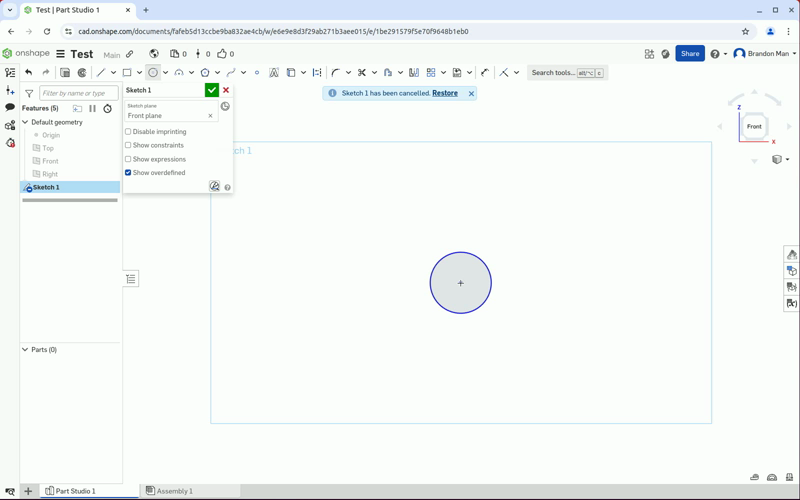
click(460, 282)
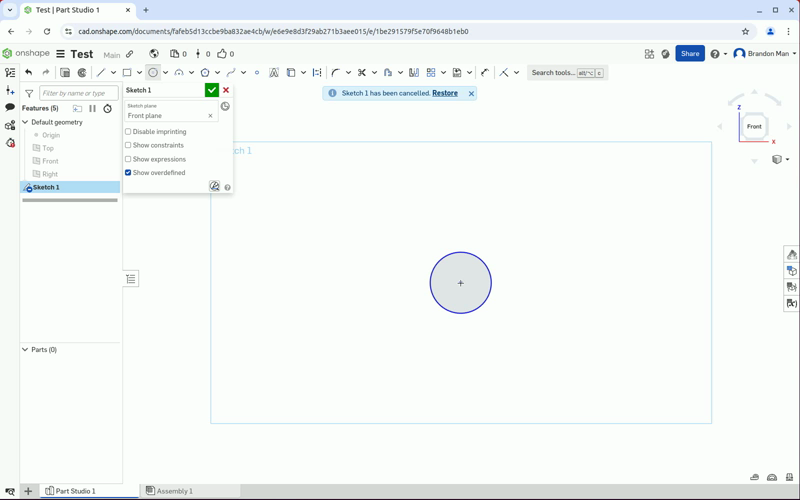
key_up(shift)
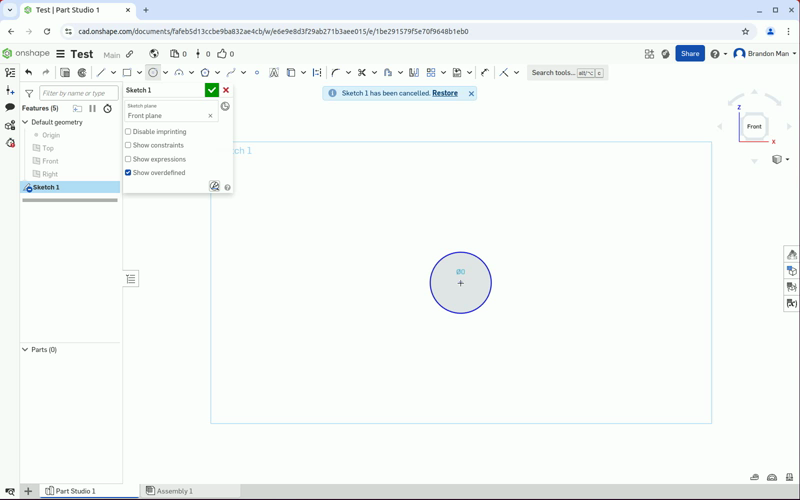
mouse_move(472, 282)
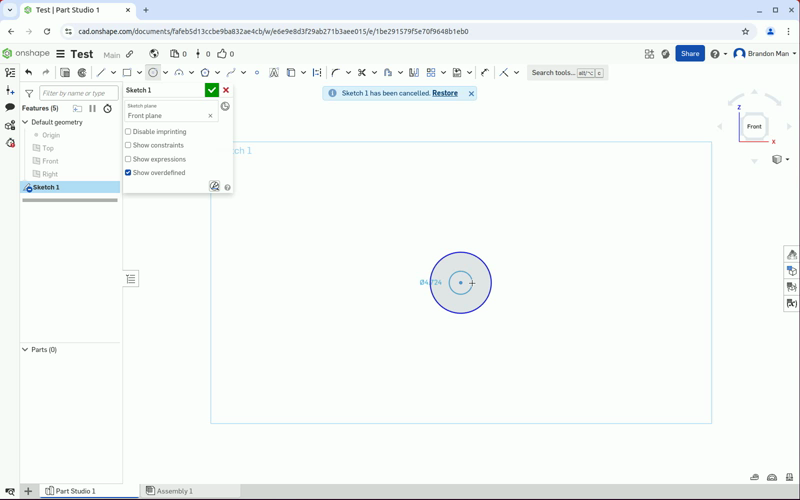
click(472, 282)
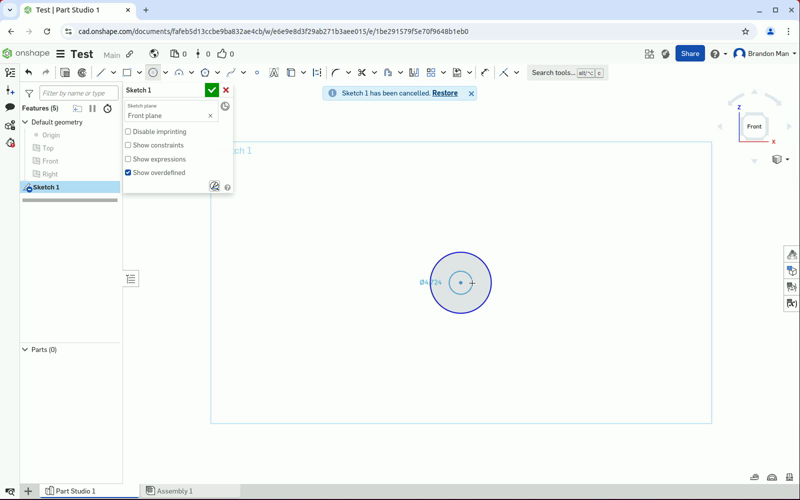
key(esc)
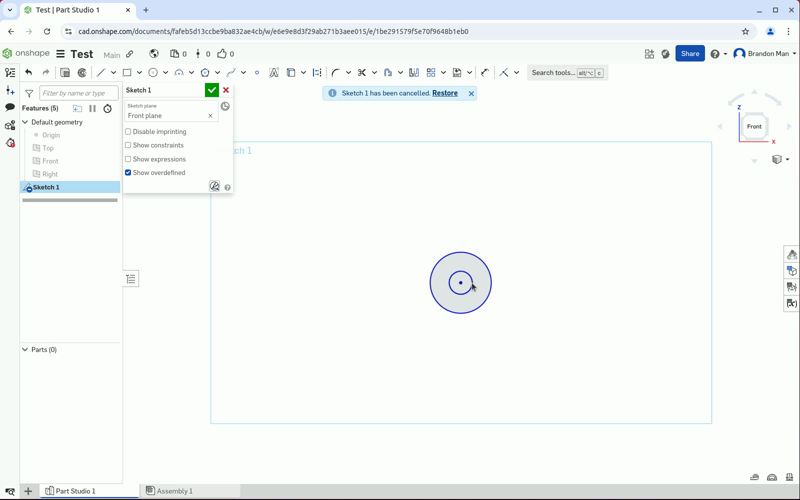
mouse_move(479, 277)
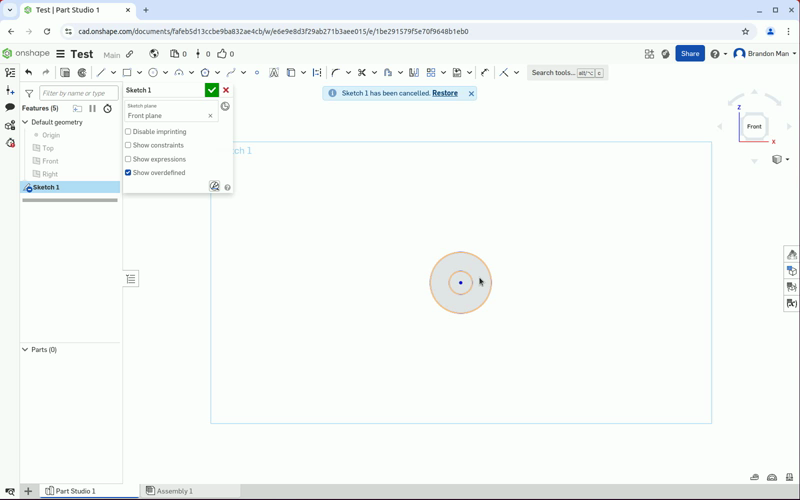
click(479, 277)
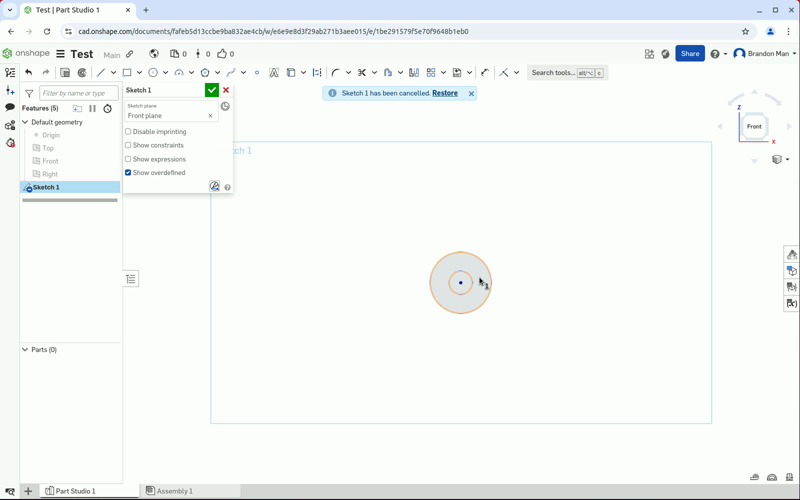
mouse_move(73, 352)
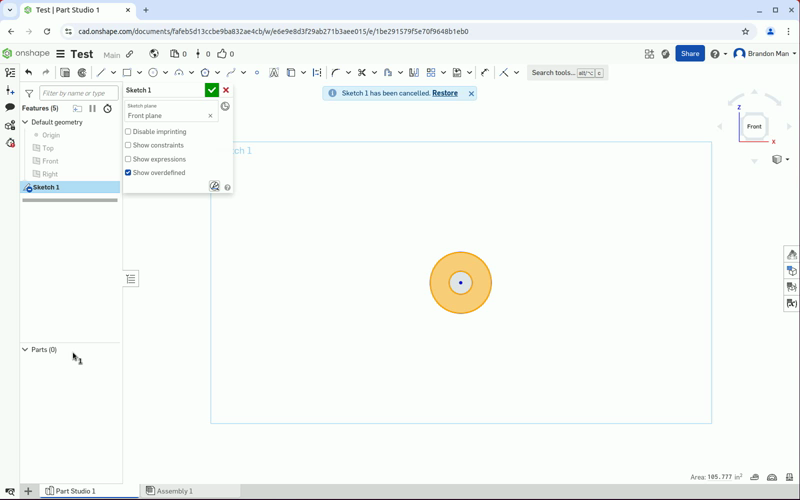
key(shift+y)
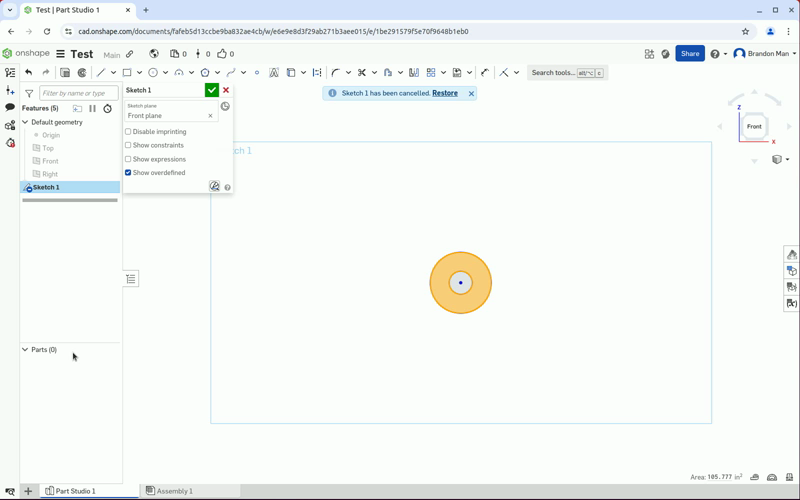
key(shift+e)
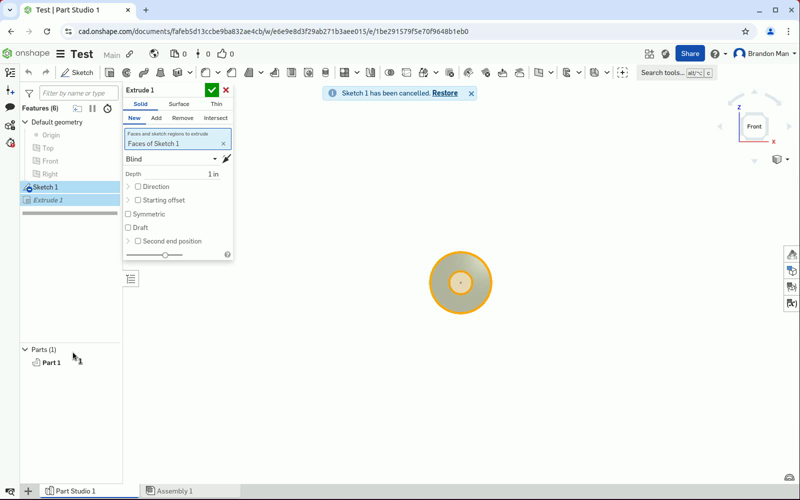
mouse_move(143, 106)
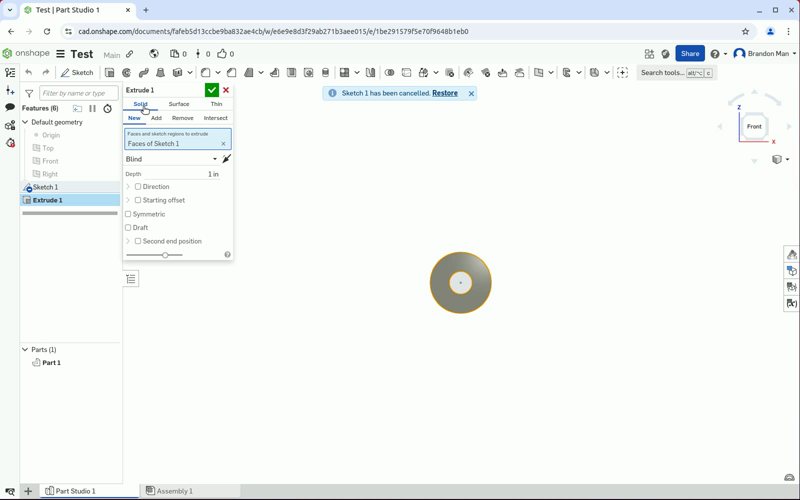
click(143, 106)
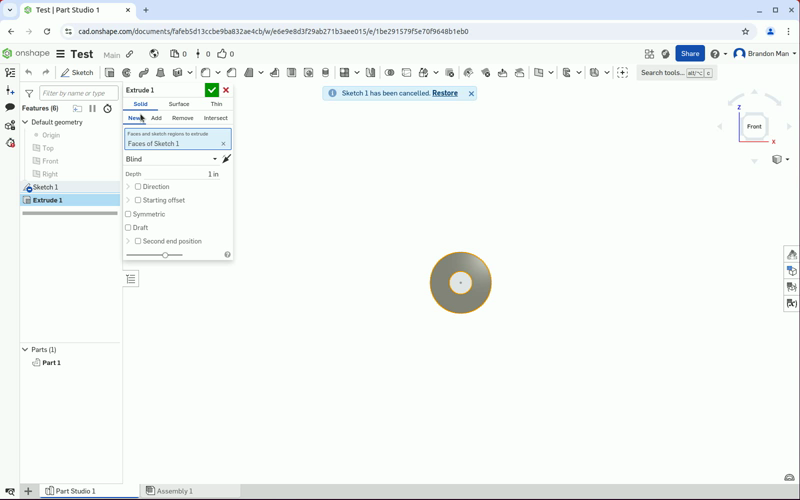
mouse_move(137, 120)
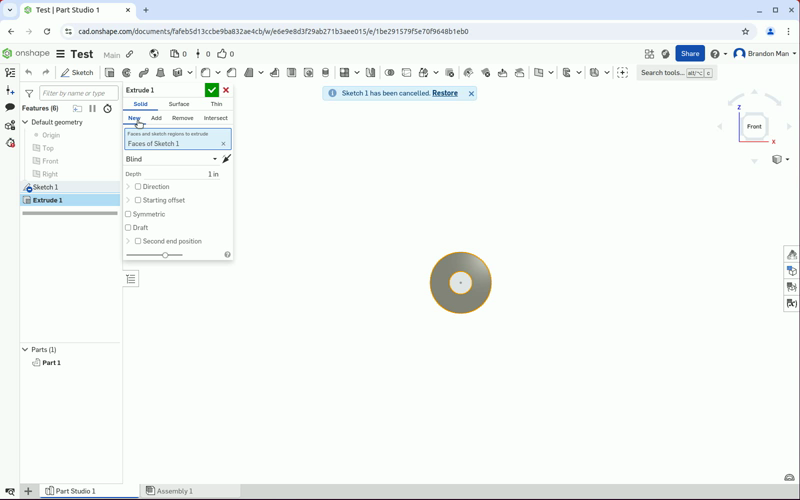
click(137, 120)
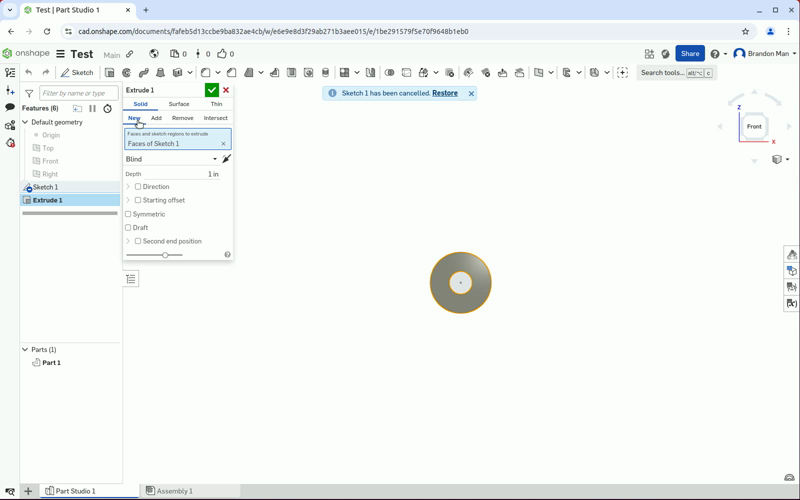
key(tab, 4)
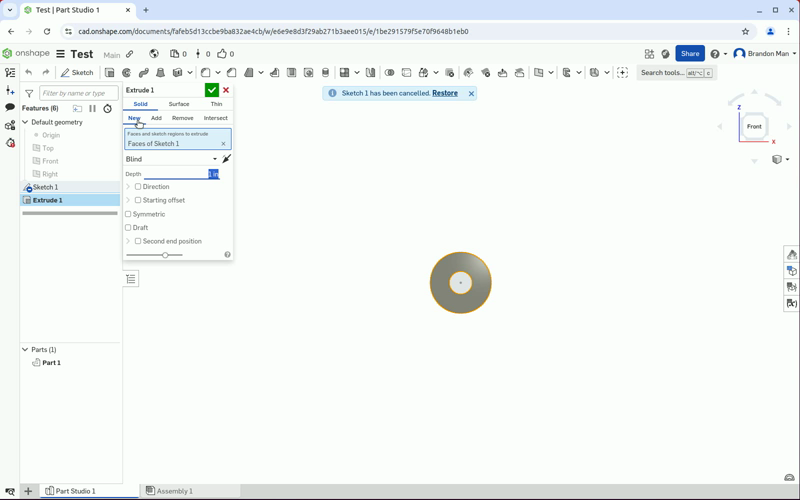
text(10.11)
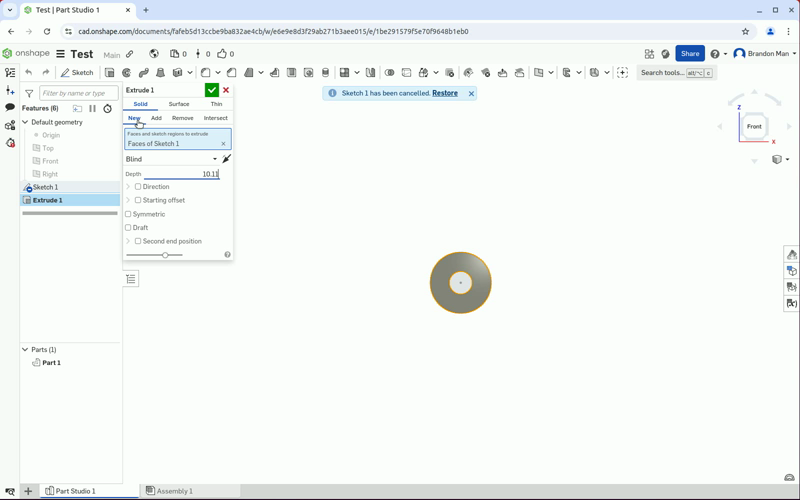
key(tab, 3)
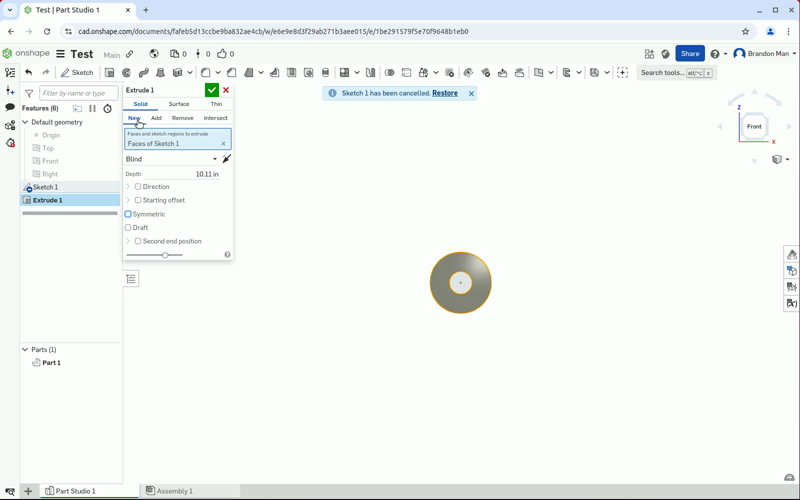
key(space)
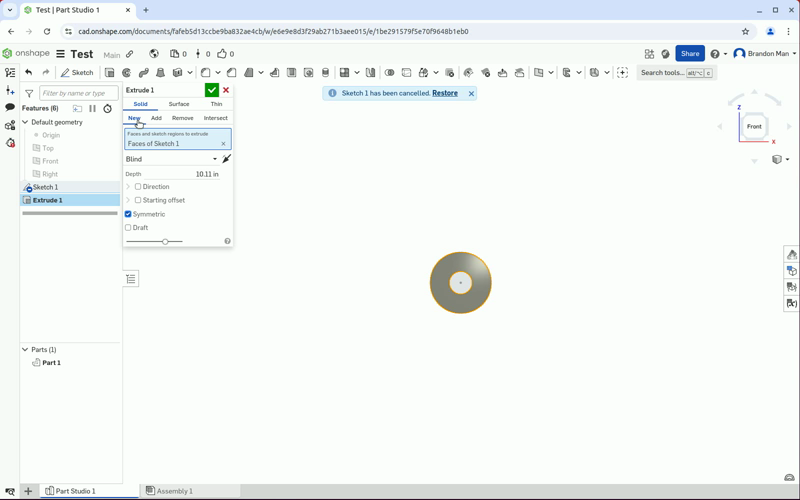
key(enter)
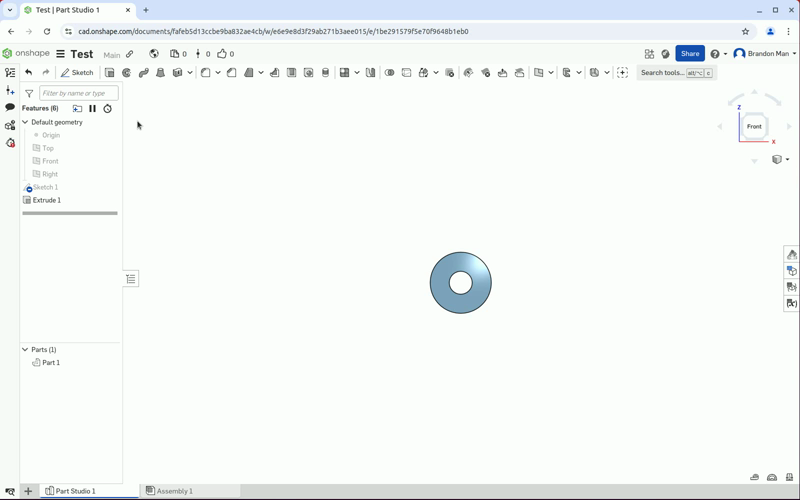
key(shift+h)
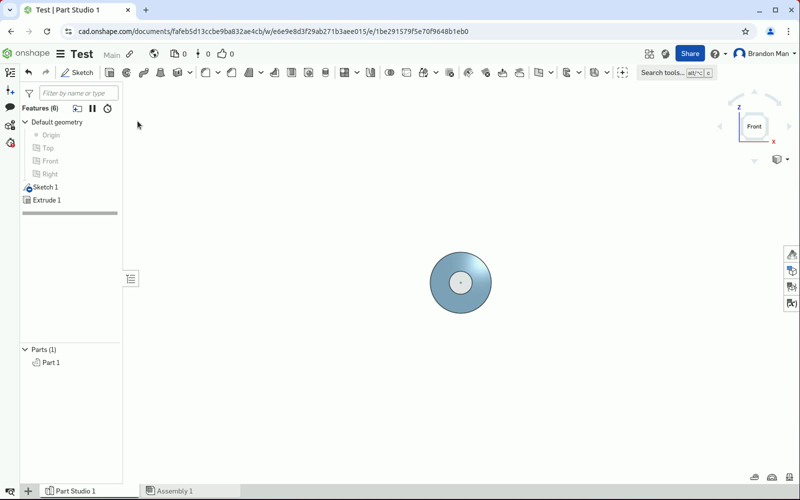
key(shift+h)
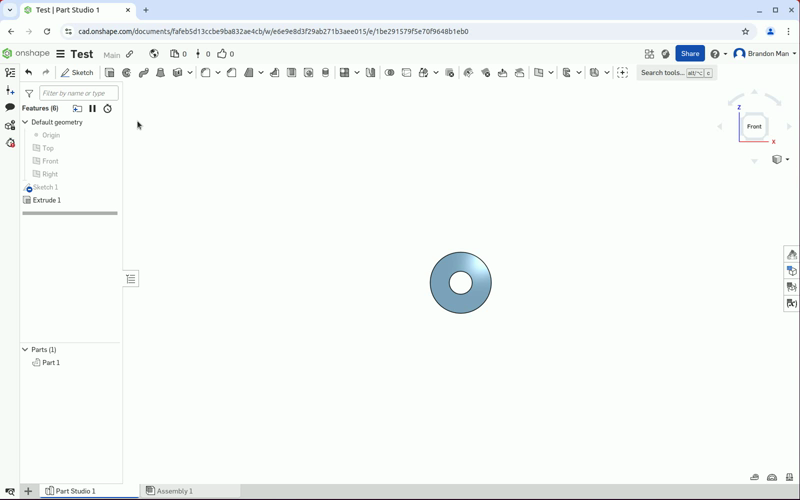
mouse_move(73, 189)
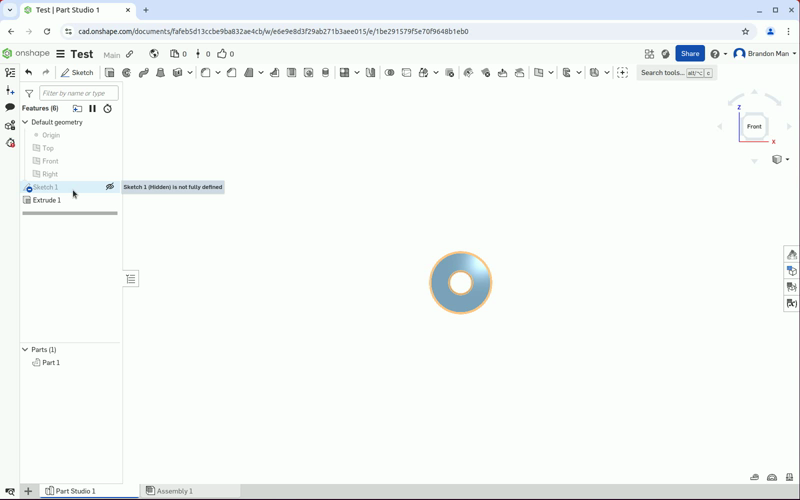
click(73, 189)
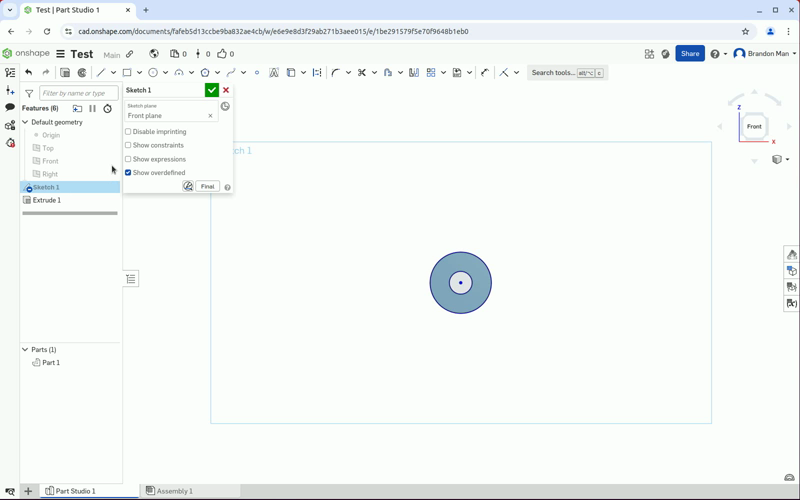
mouse_move(229, 92)
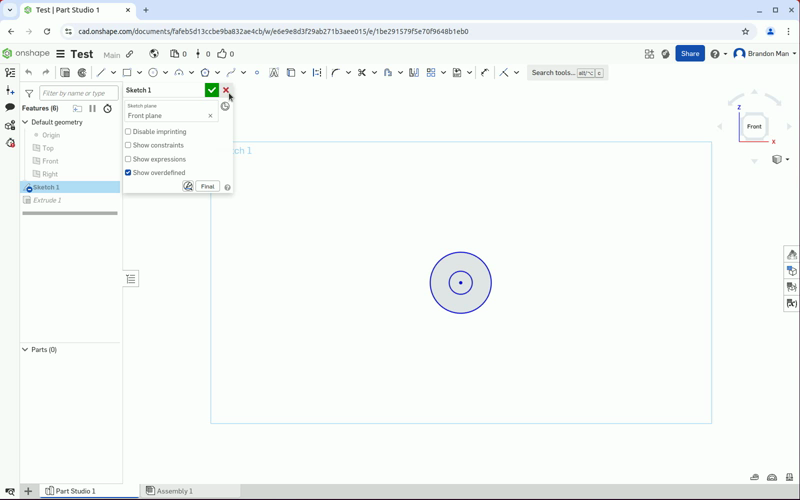
click(229, 92)
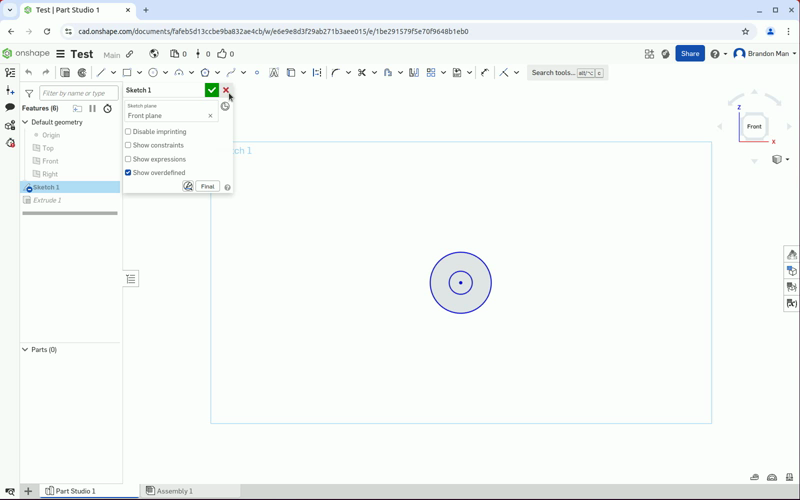
key(shift+s)
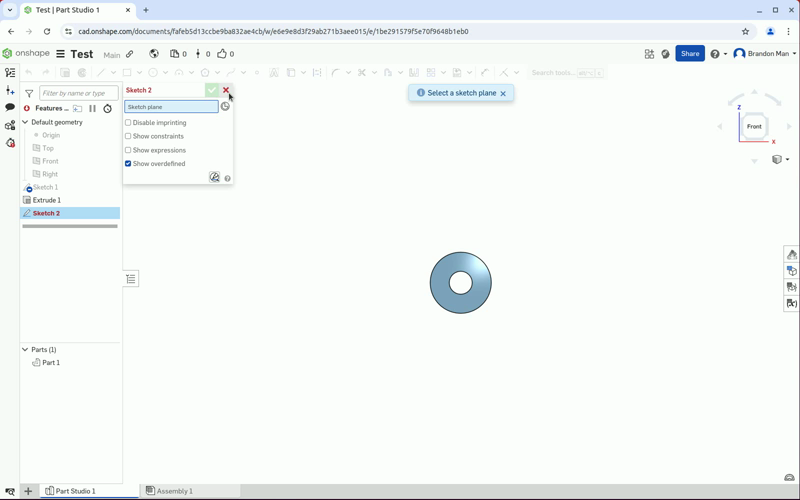
mouse_move(73, 163)
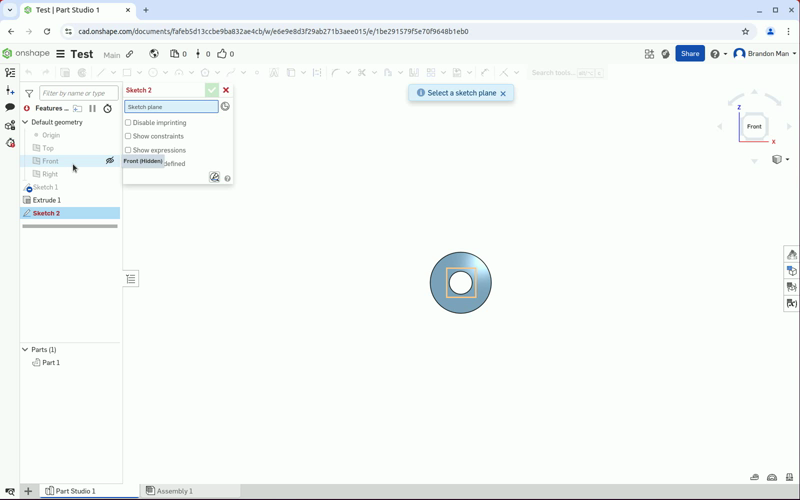
click(73, 163)
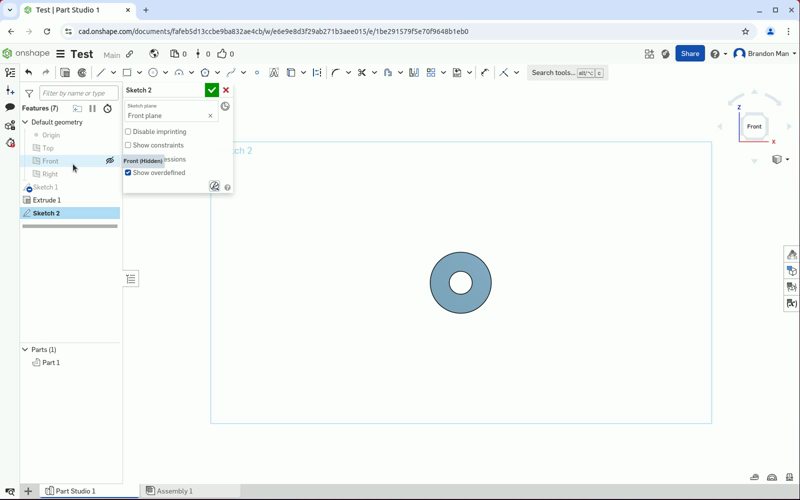
mouse_move(73, 352)
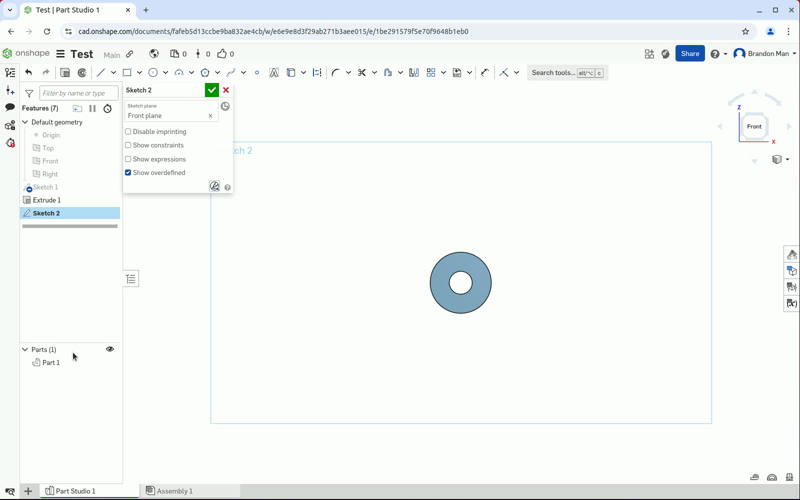
key(y)
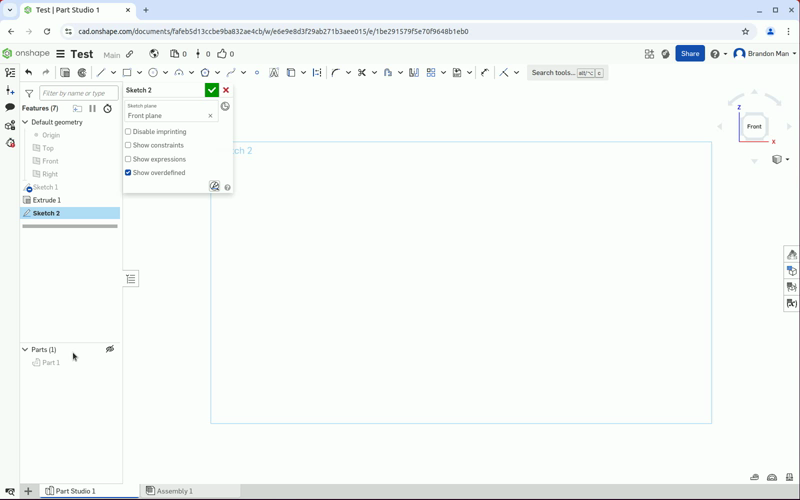
key(c)
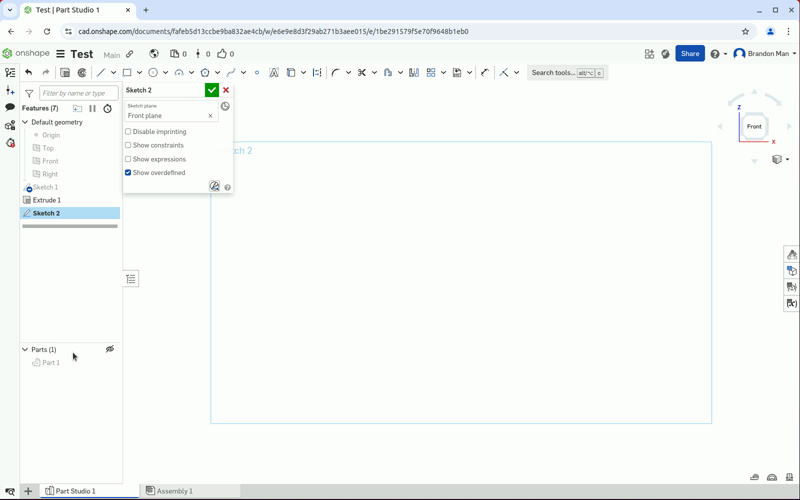
key_down(shift)
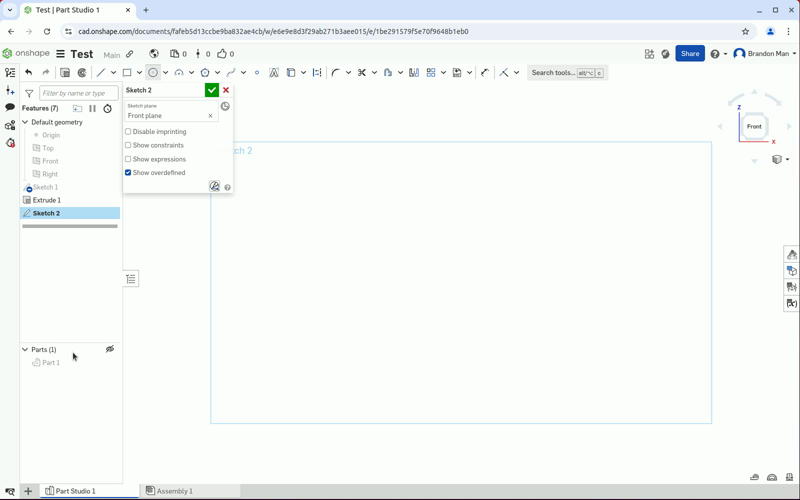
mouse_move(460, 282)
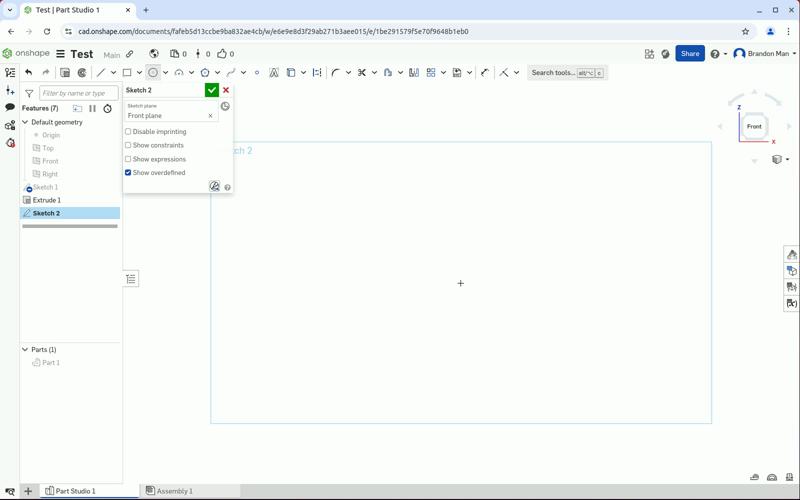
click(460, 282)
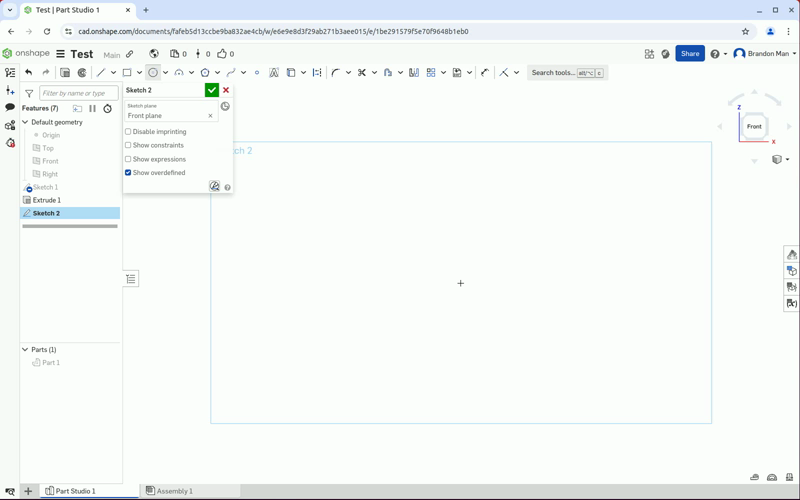
key_up(shift)
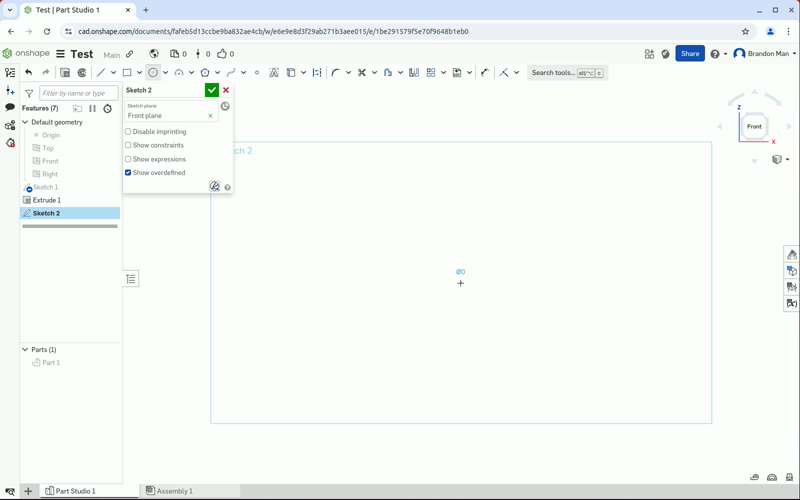
mouse_move(547, 282)
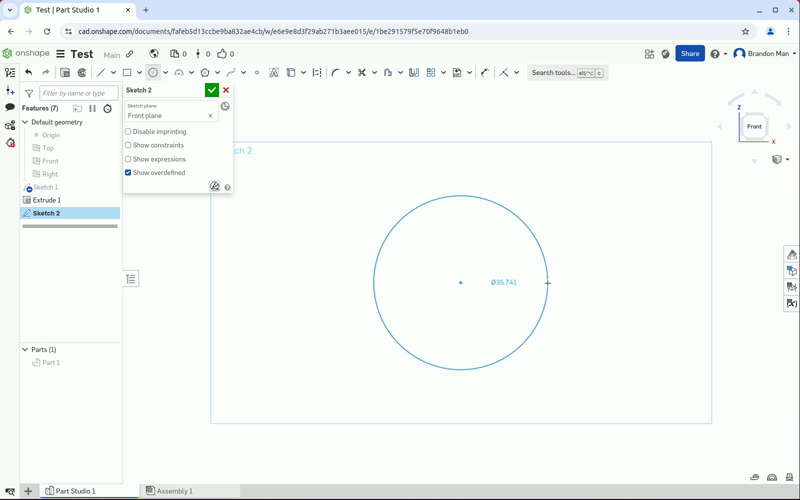
click(547, 282)
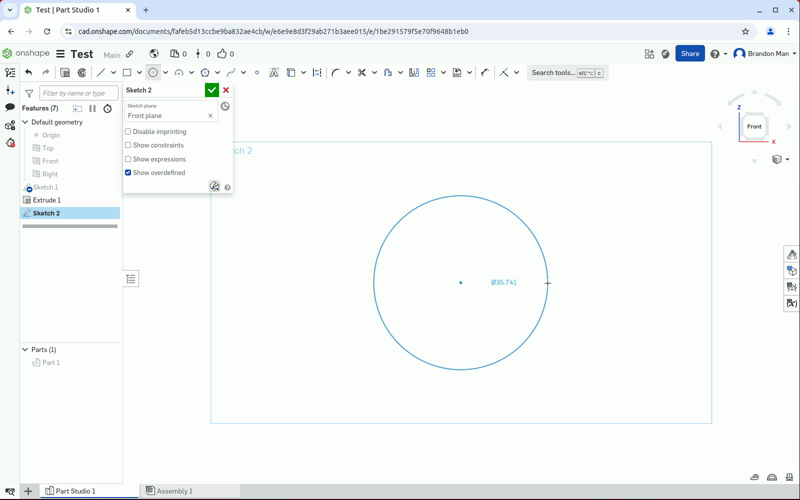
key(esc)
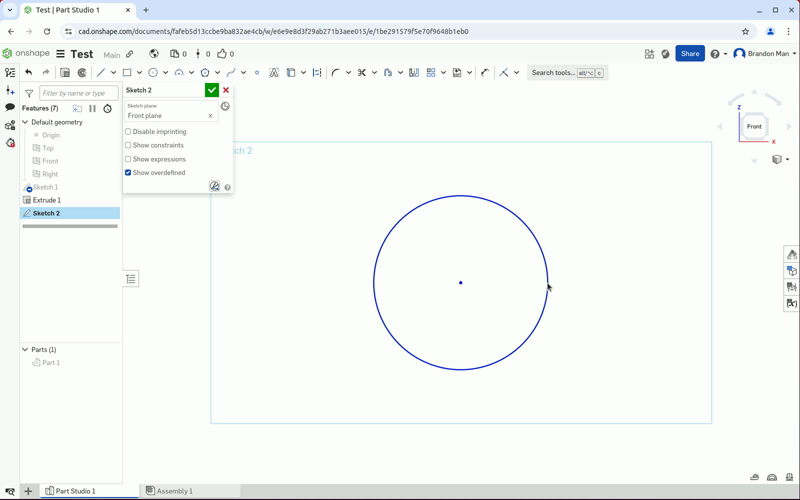
key(c)
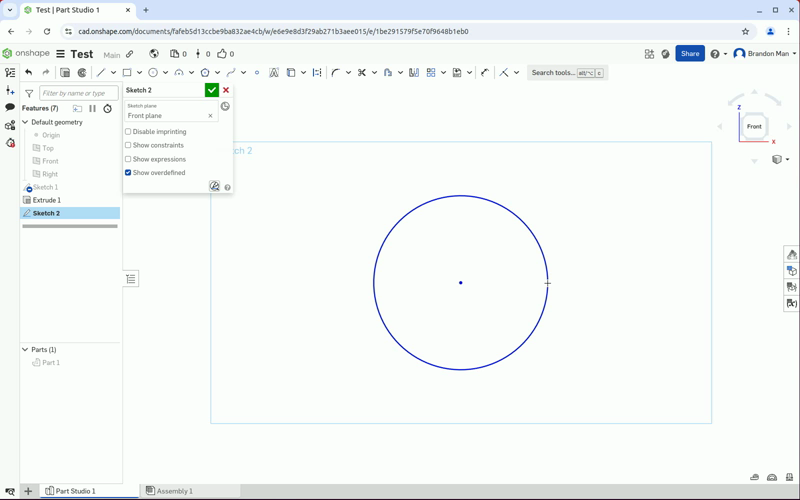
key_down(shift)
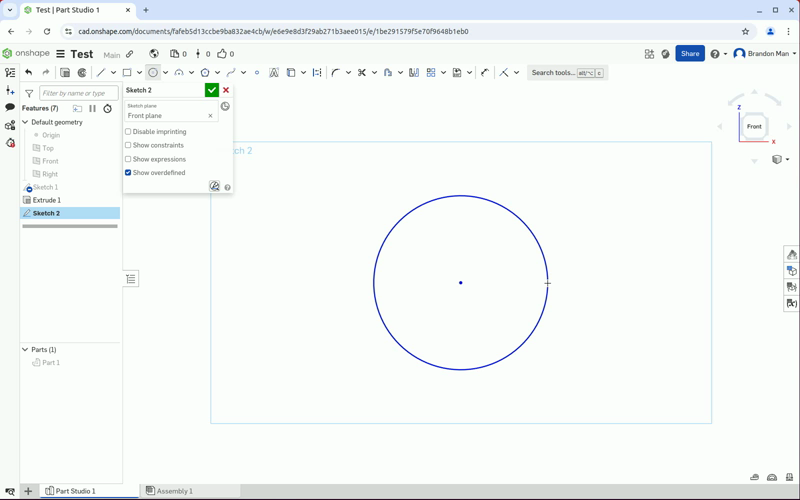
mouse_move(404, 282)
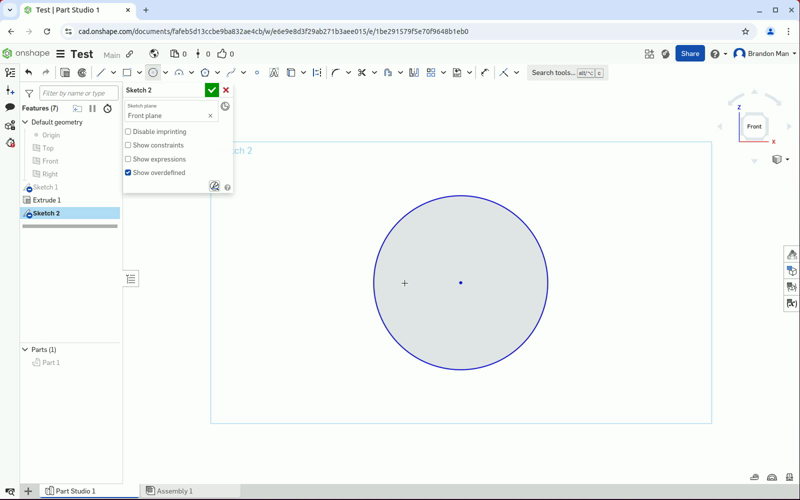
click(404, 282)
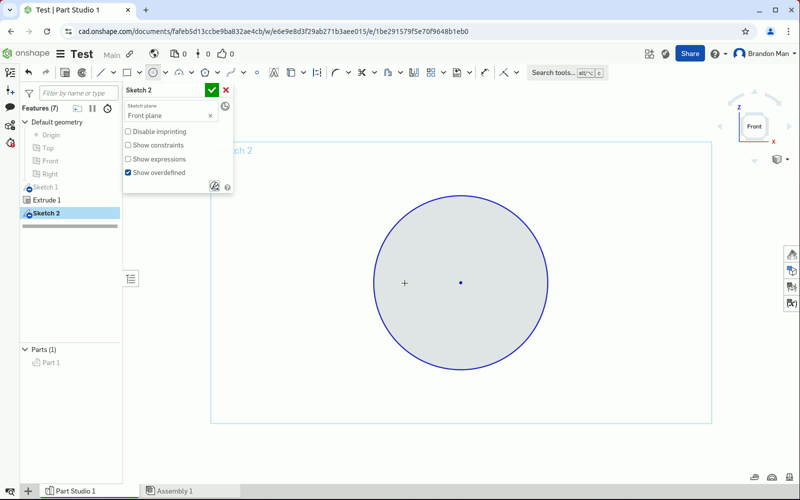
key_up(shift)
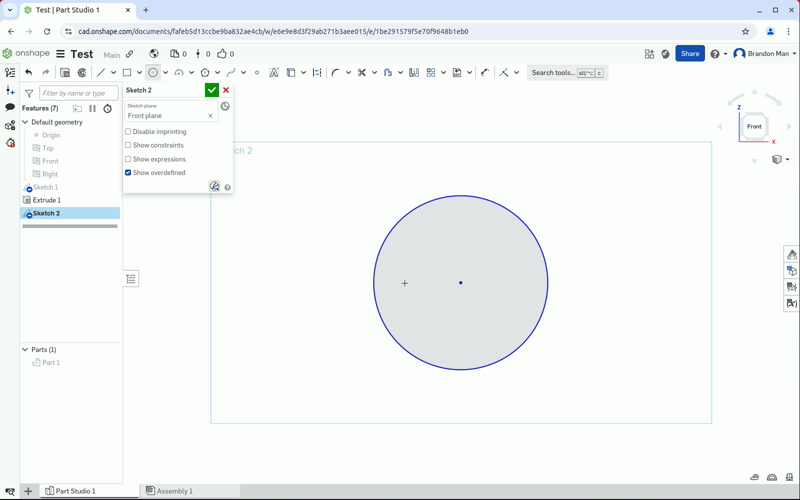
mouse_move(415, 282)
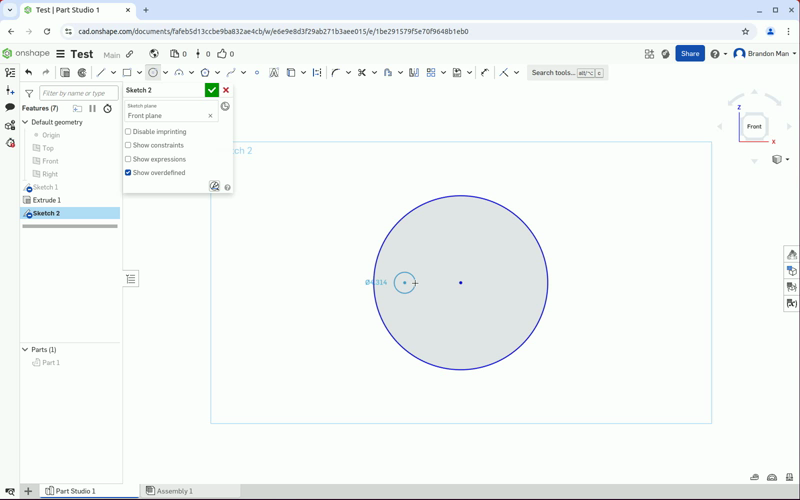
click(415, 282)
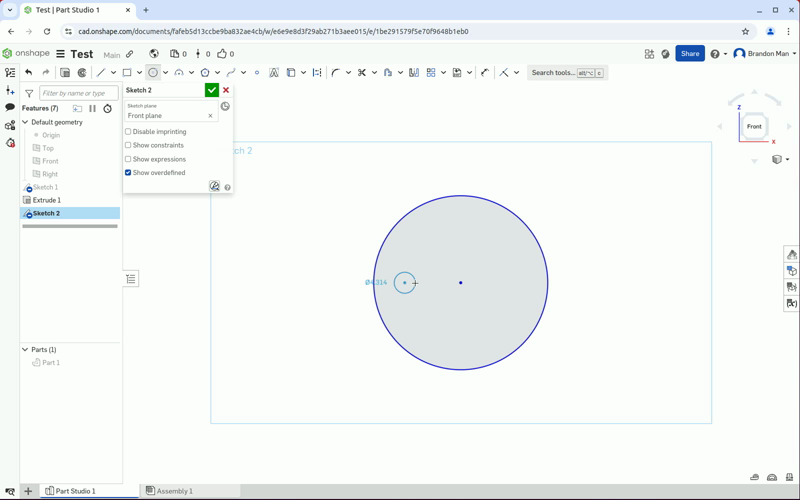
key(esc)
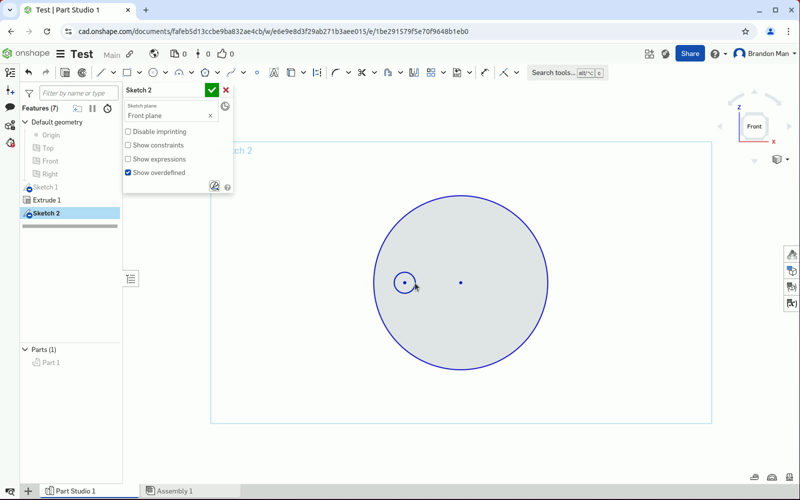
key(c)
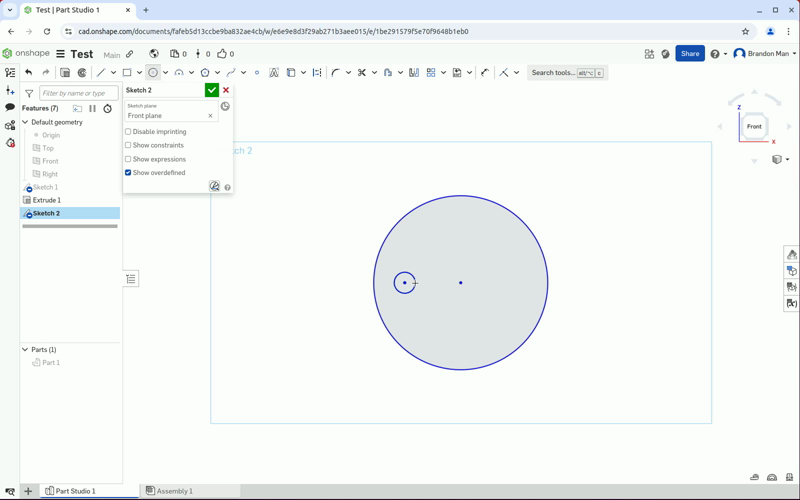
key_down(shift)
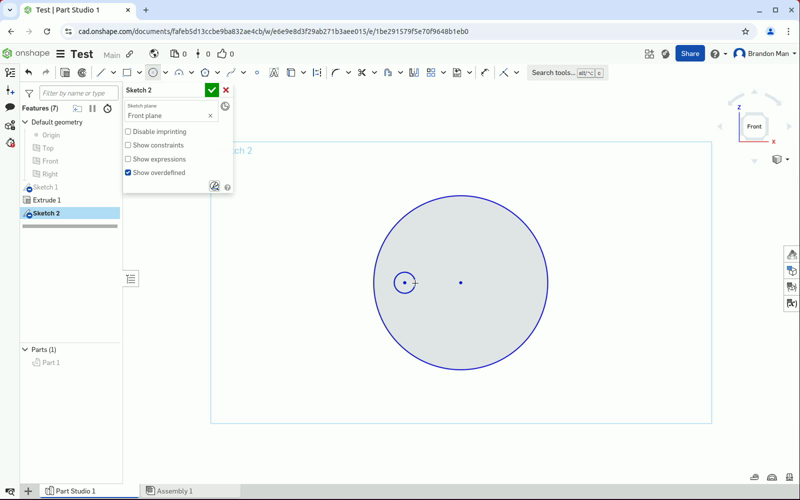
mouse_move(460, 282)
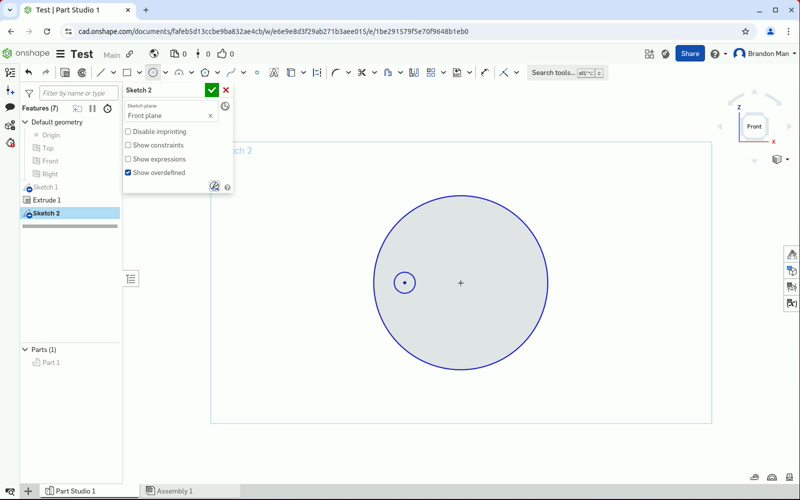
click(460, 282)
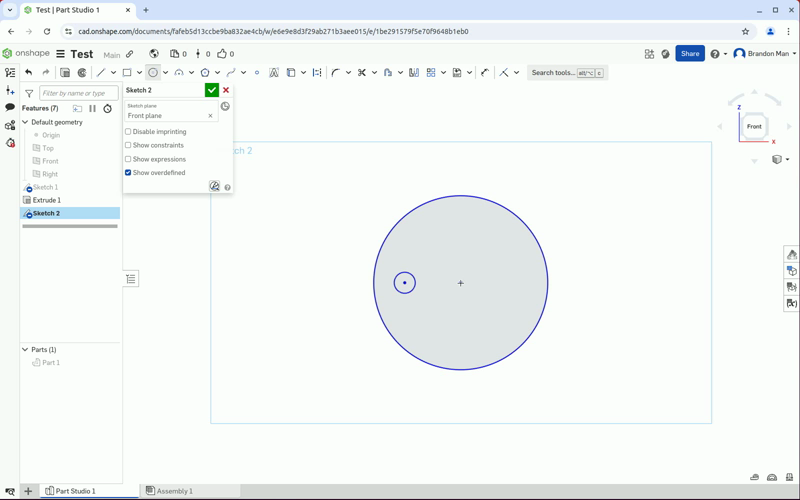
key_up(shift)
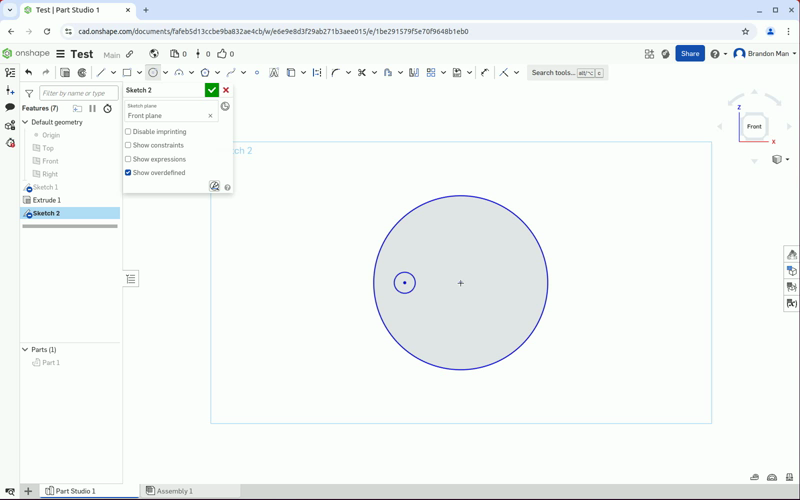
mouse_move(491, 282)
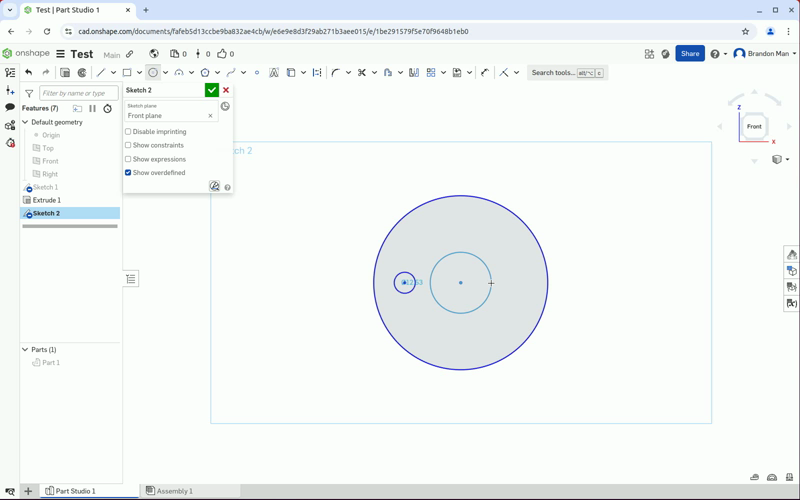
click(491, 282)
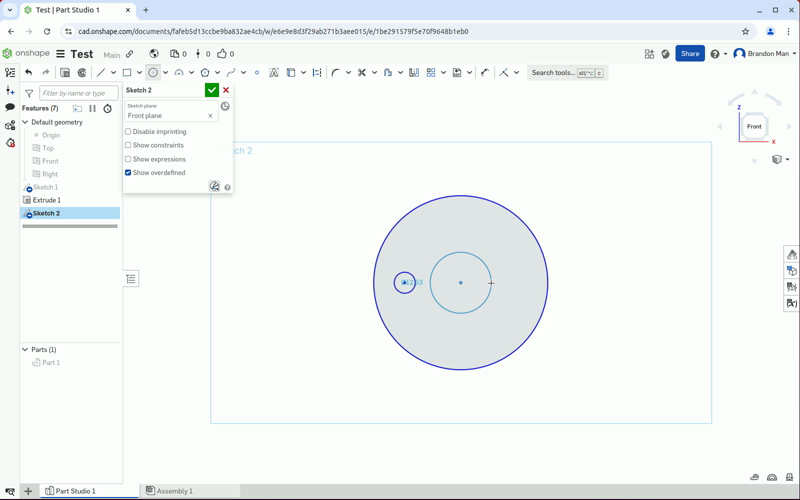
key(esc)
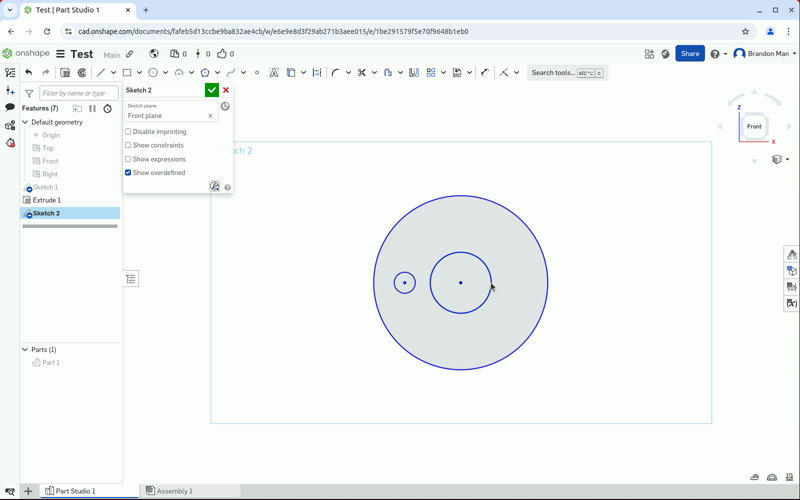
key(c)
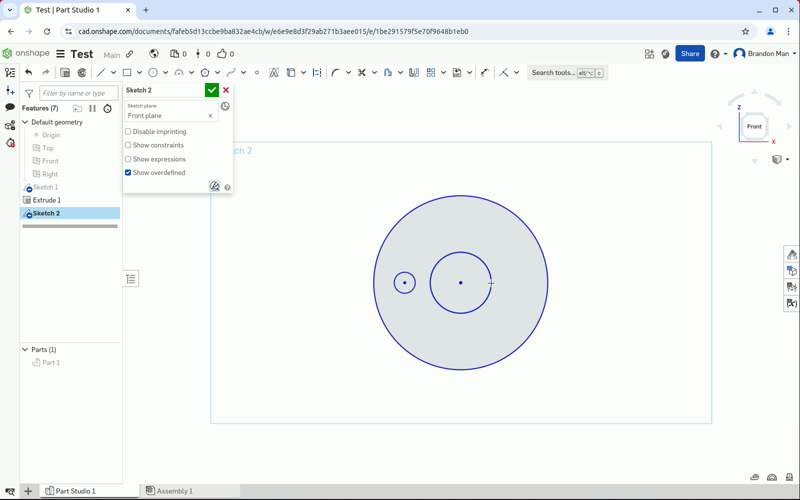
key_down(shift)
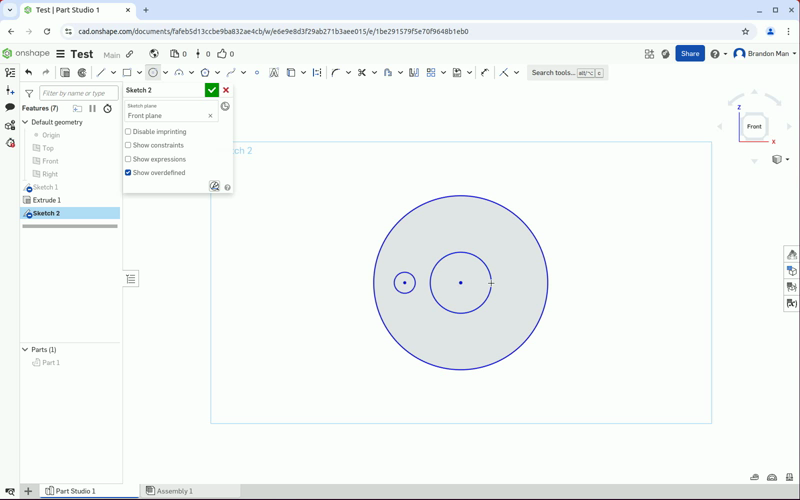
mouse_move(460, 339)
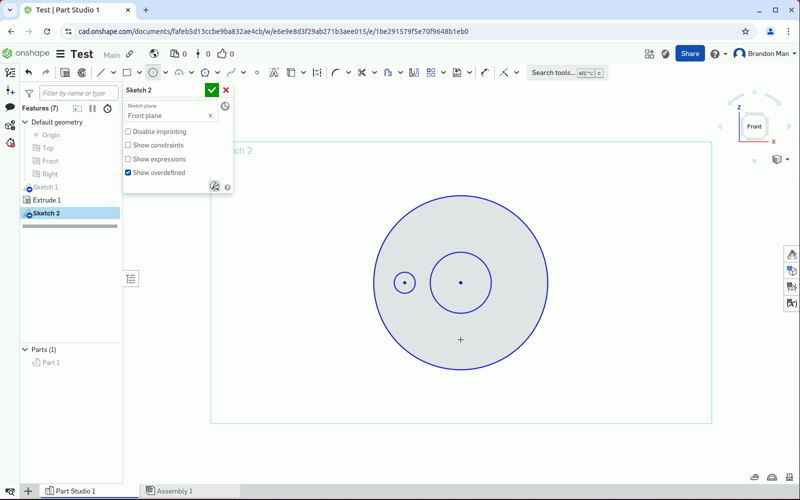
click(460, 339)
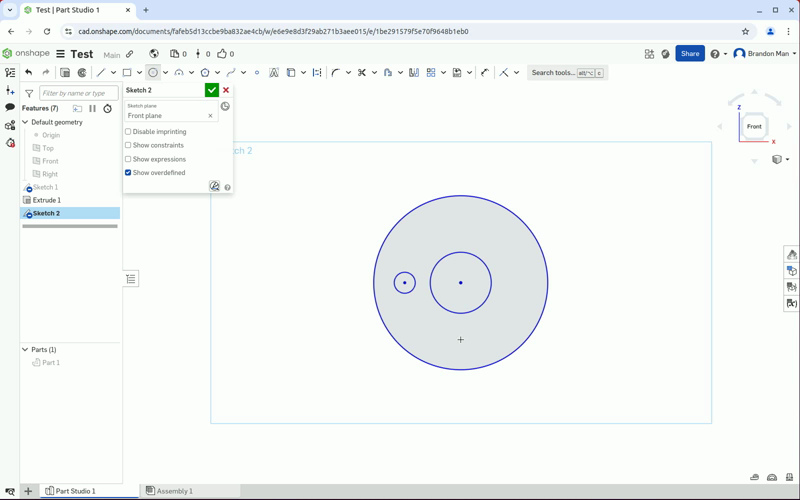
key_up(shift)
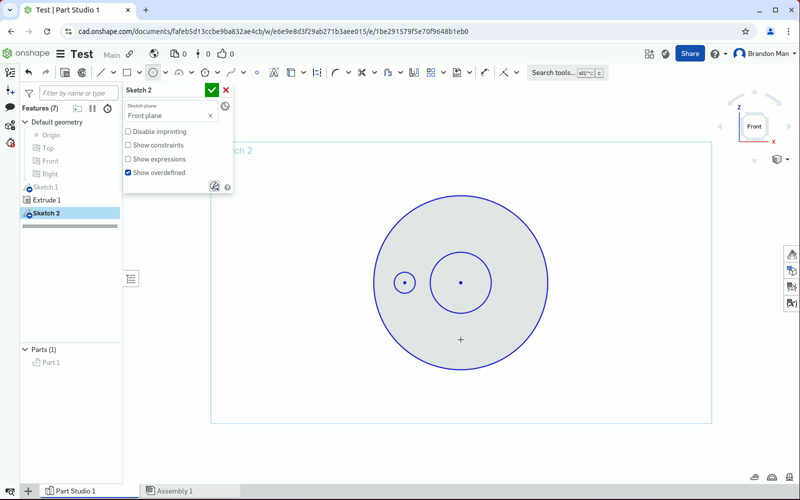
mouse_move(471, 339)
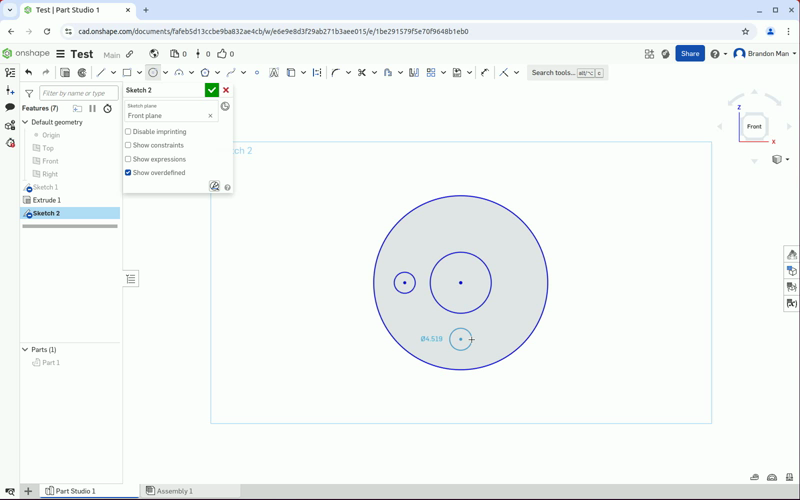
click(471, 339)
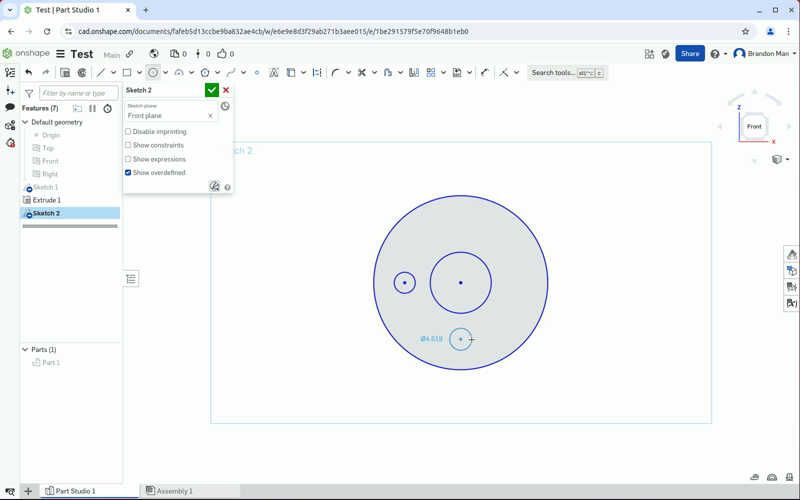
key(esc)
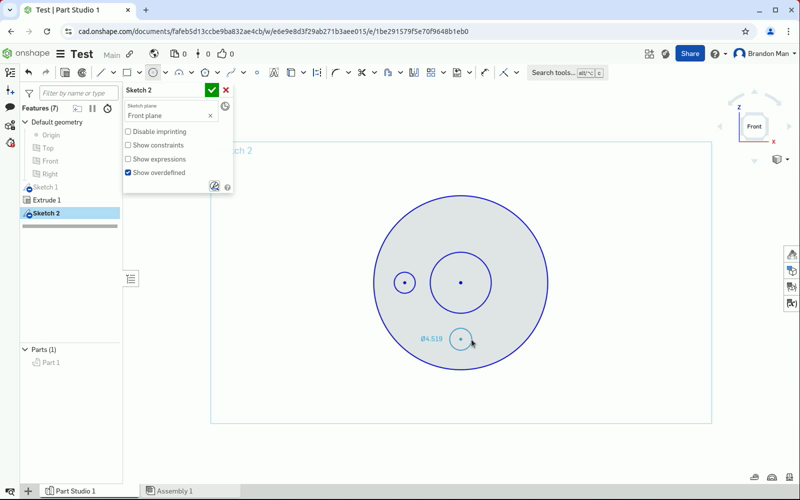
key(c)
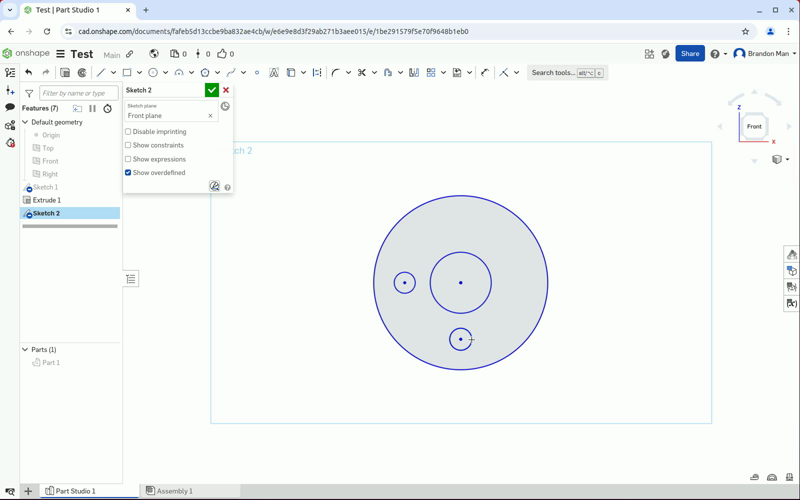
key_down(shift)
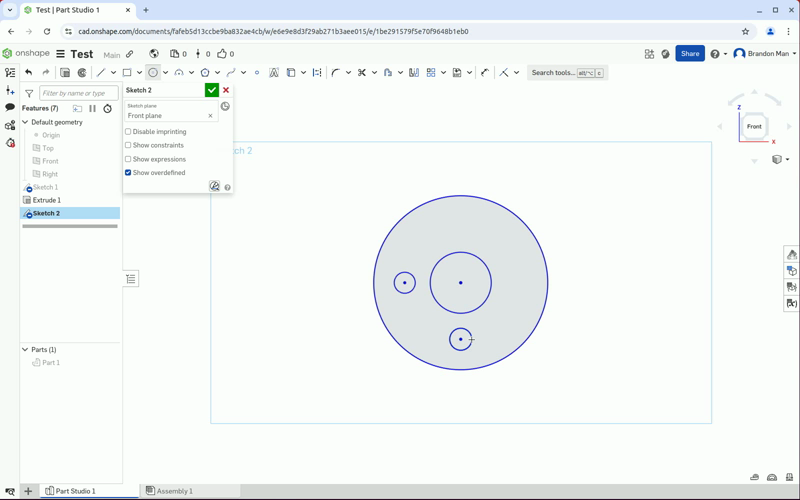
mouse_move(460, 226)
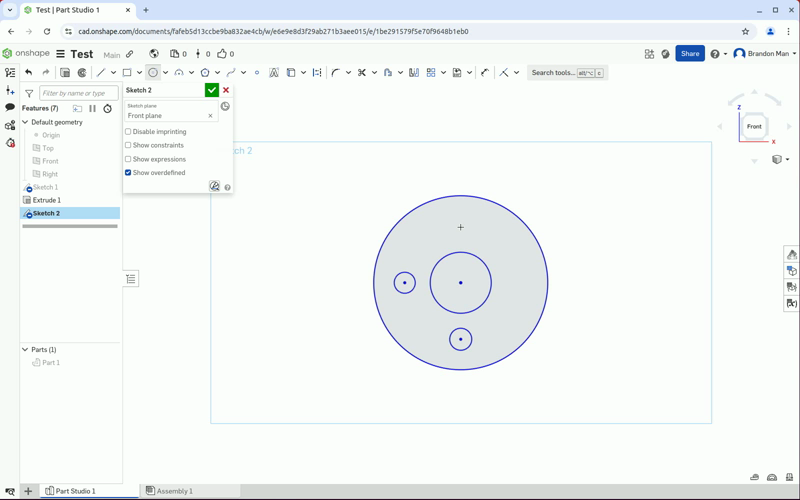
click(460, 226)
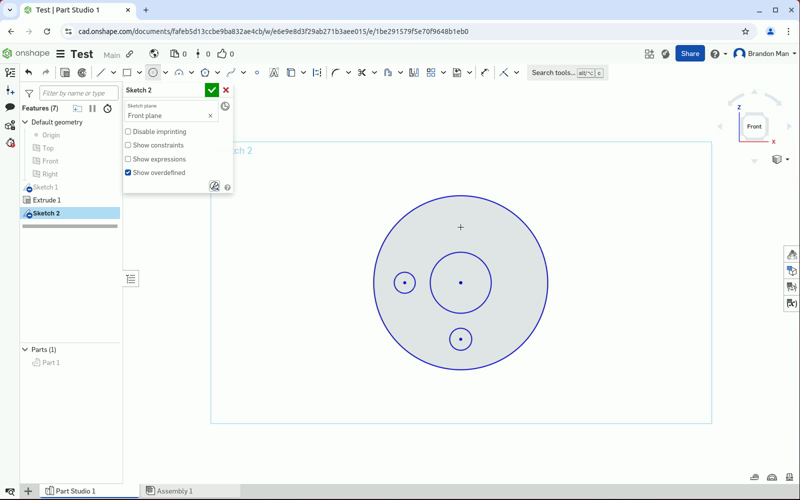
key_up(shift)
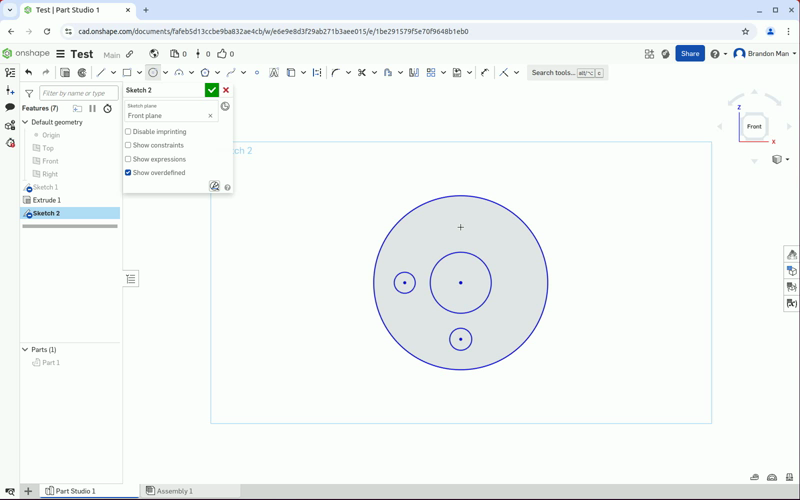
mouse_move(471, 226)
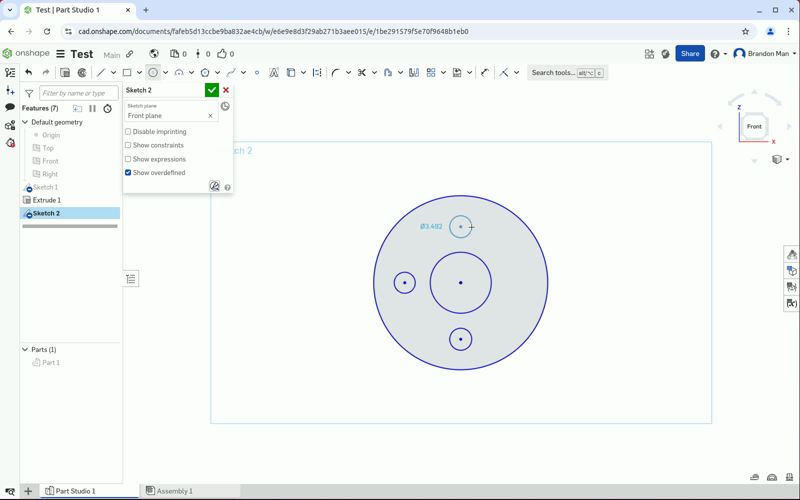
click(471, 226)
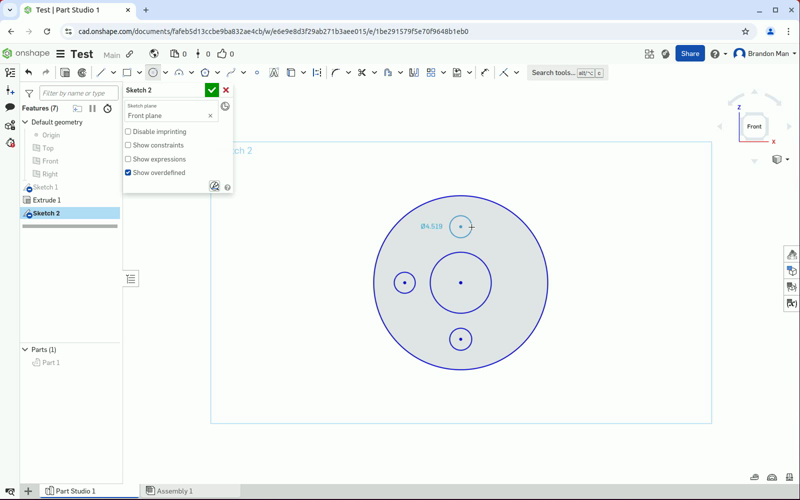
key(esc)
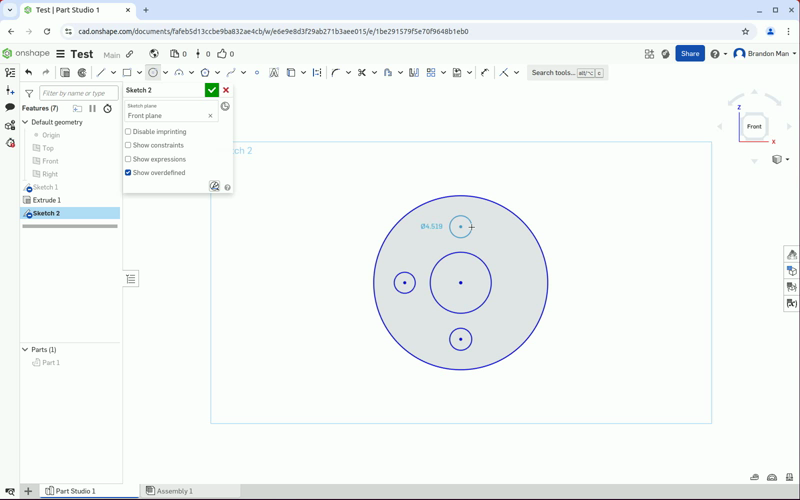
key(c)
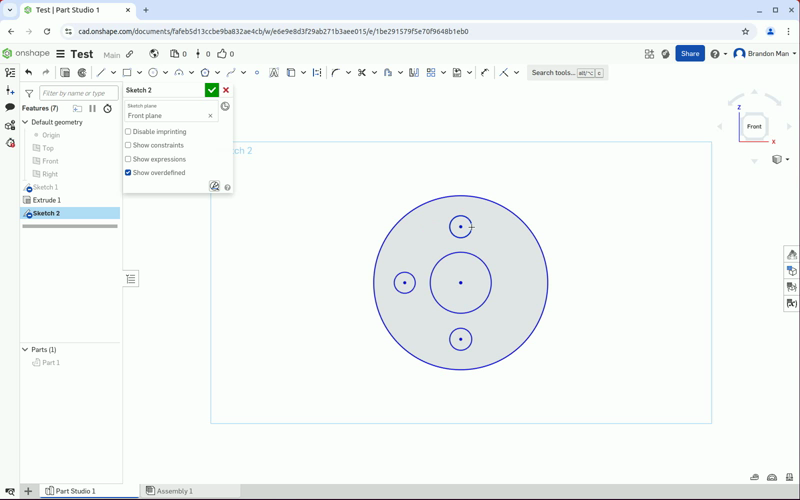
key_down(shift)
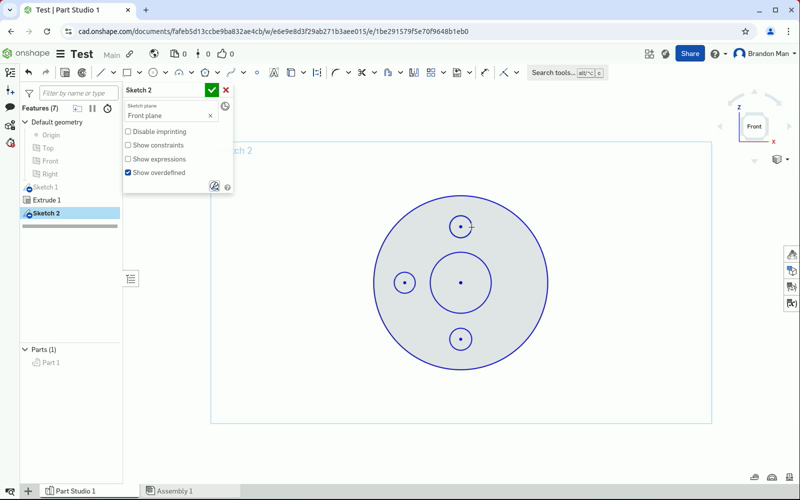
mouse_move(515, 282)
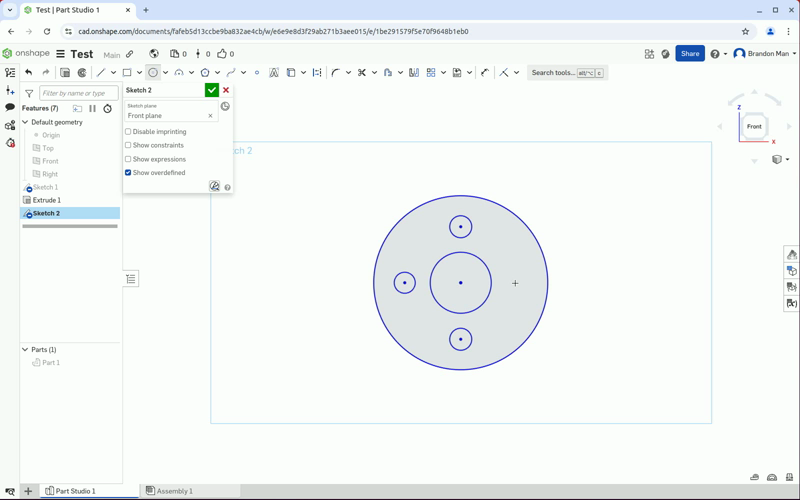
click(515, 282)
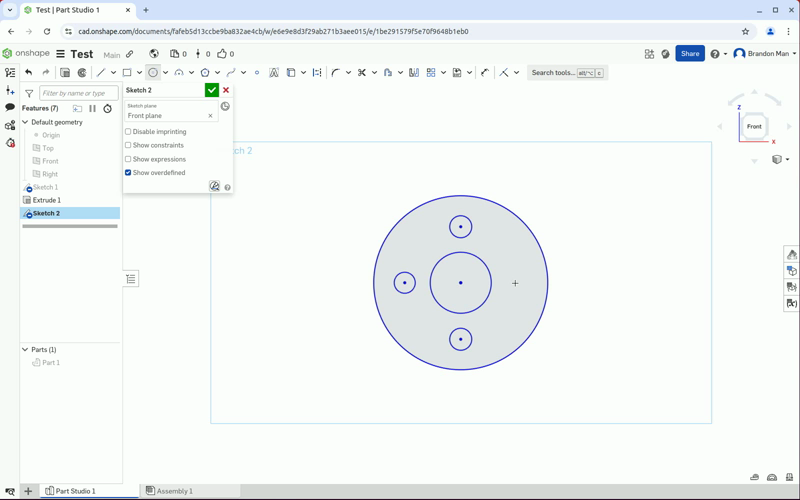
key_up(shift)
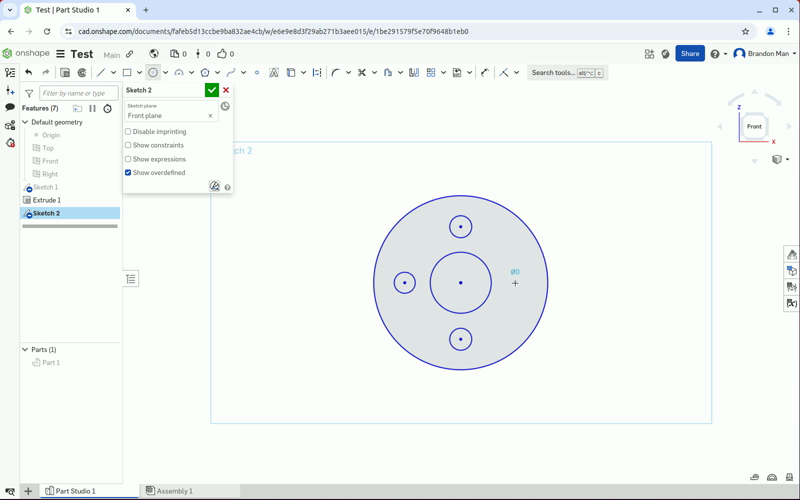
mouse_move(525, 282)
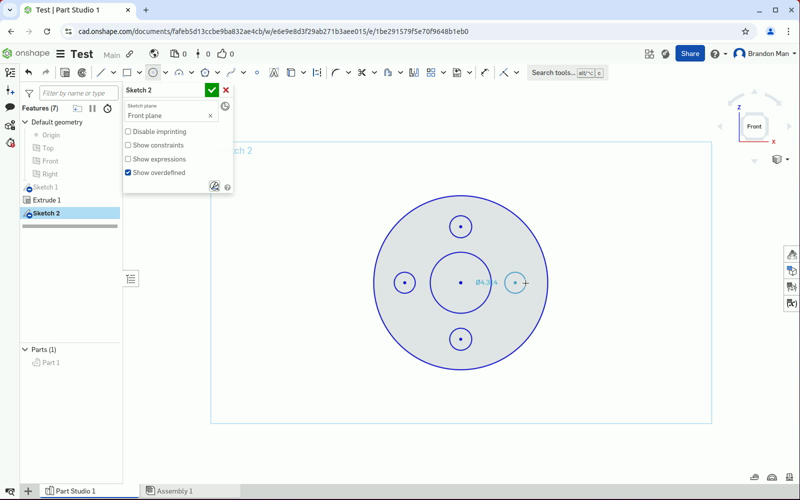
click(525, 282)
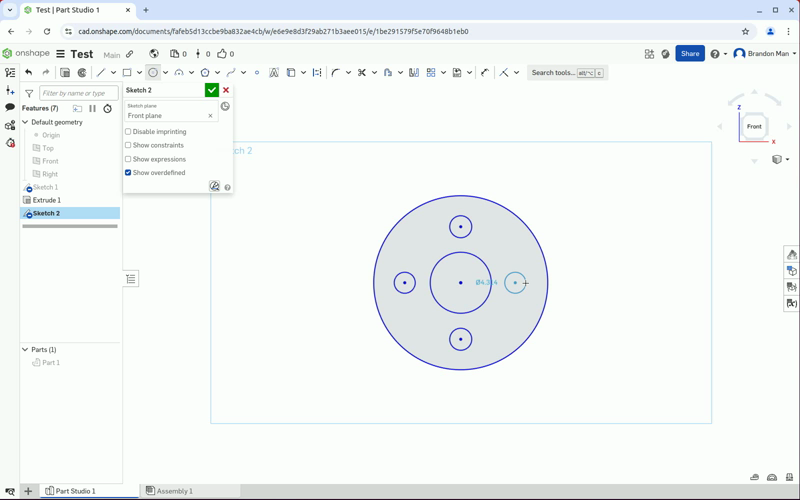
key(esc)
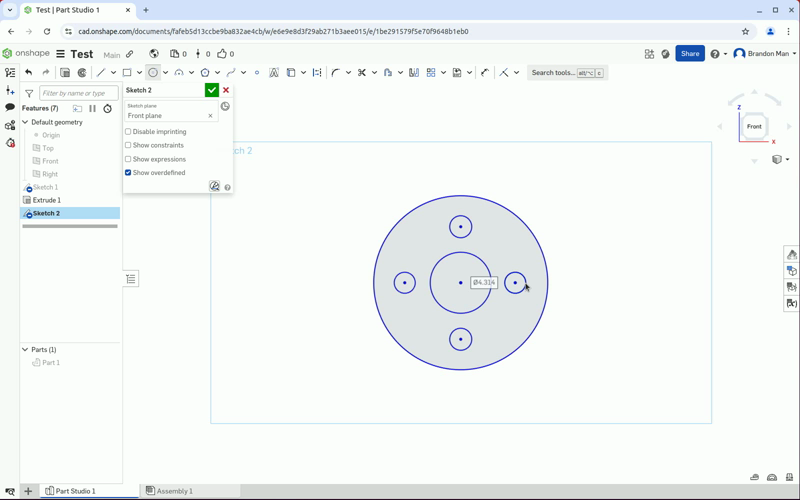
mouse_move(432, 220)
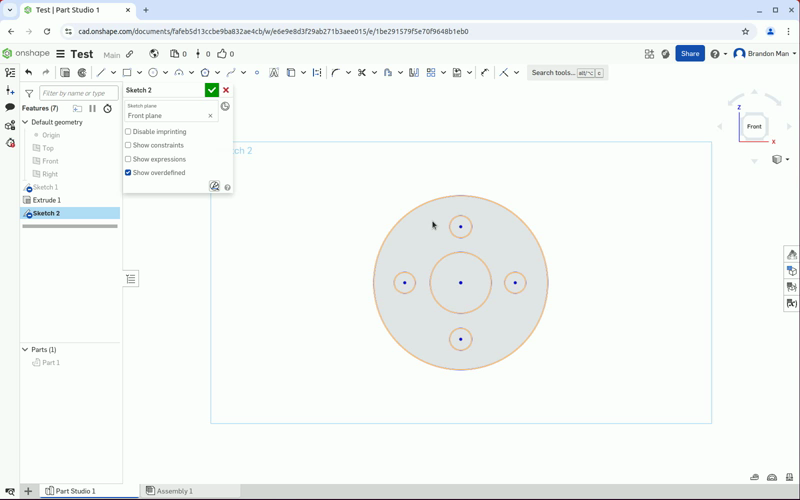
click(432, 220)
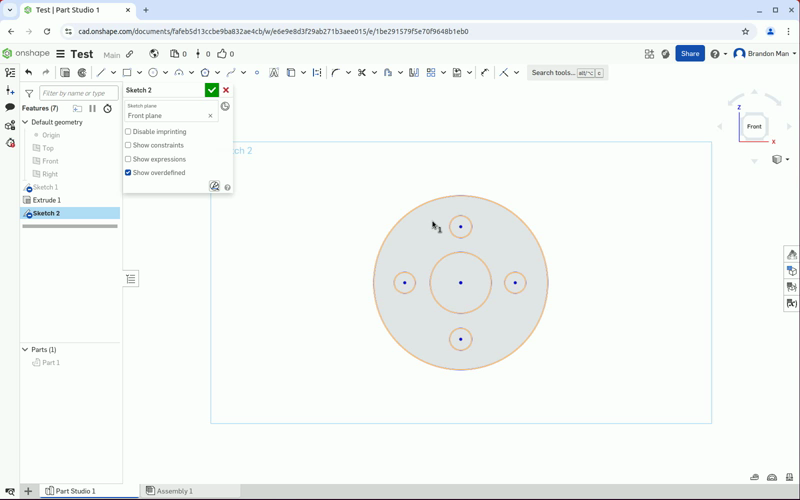
mouse_move(73, 352)
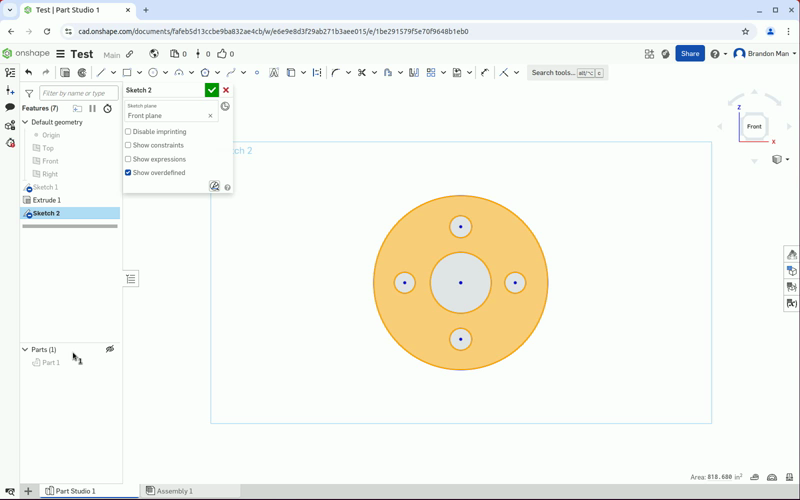
key(shift+y)
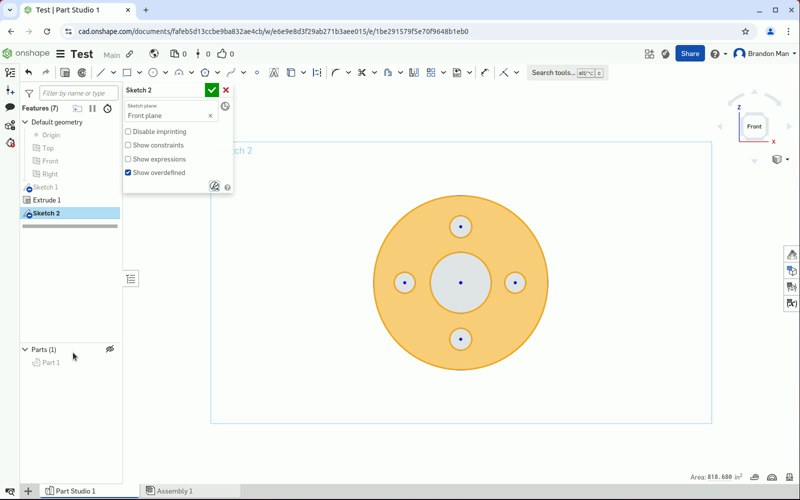
key(shift+e)
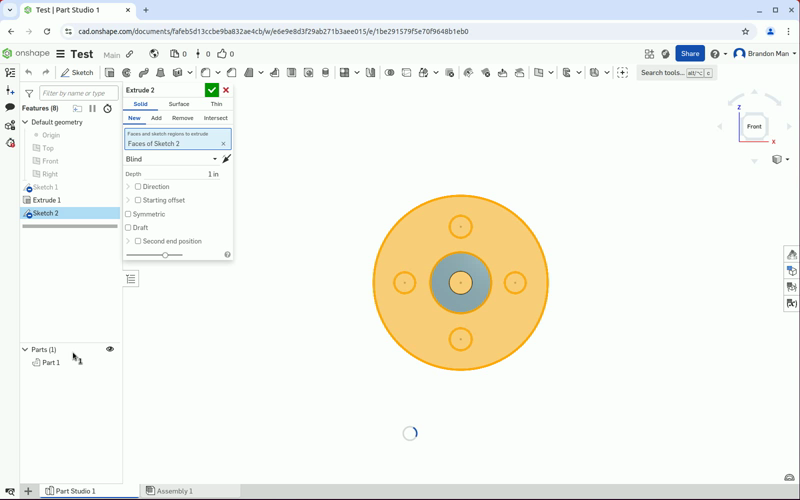
mouse_move(143, 106)
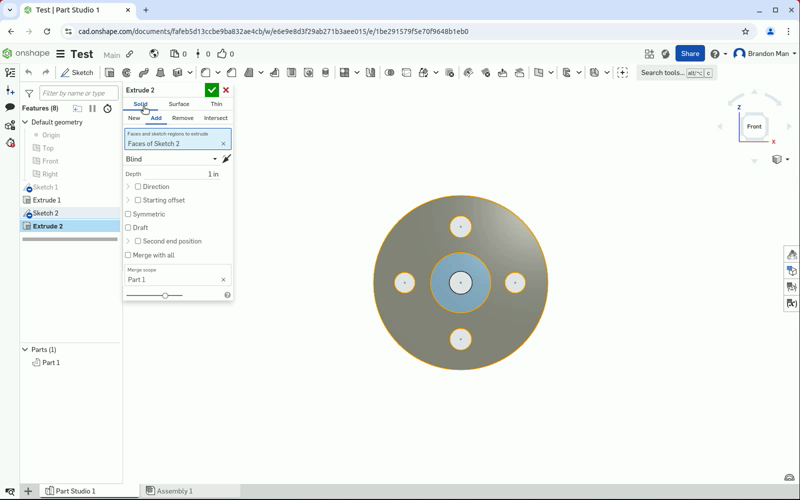
click(143, 106)
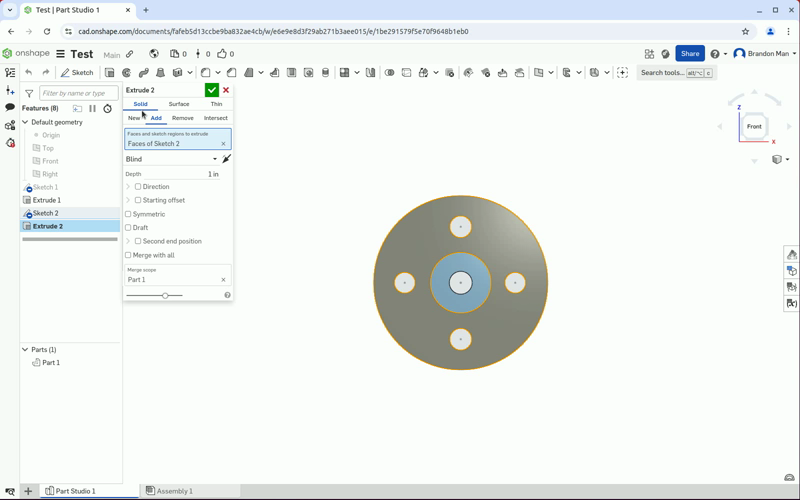
mouse_move(137, 120)
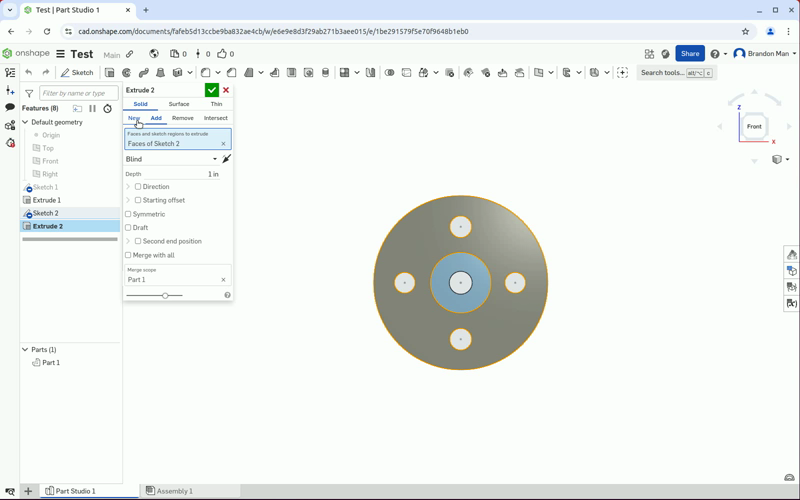
click(137, 120)
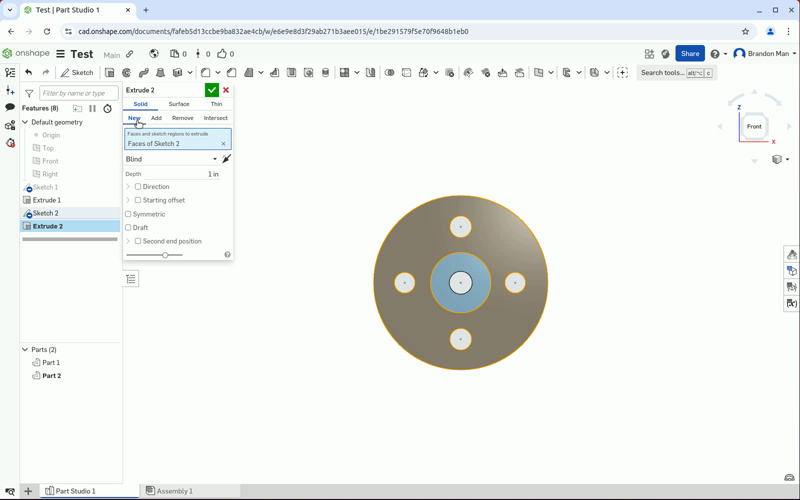
key(tab, 4)
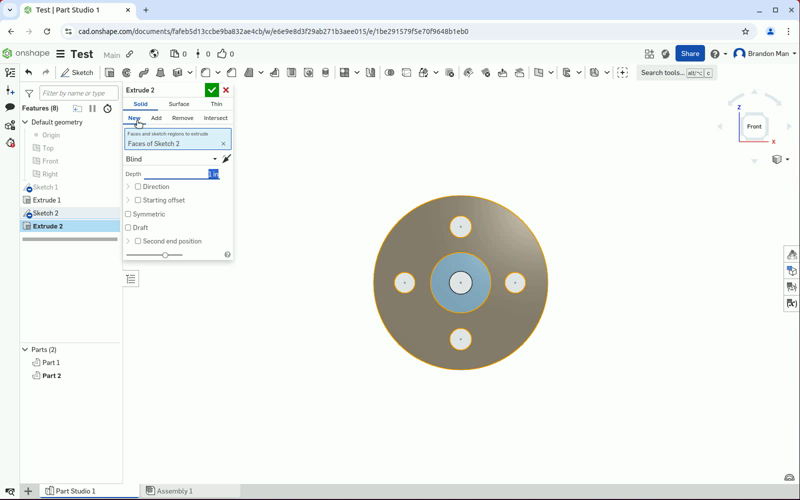
text(9.148)
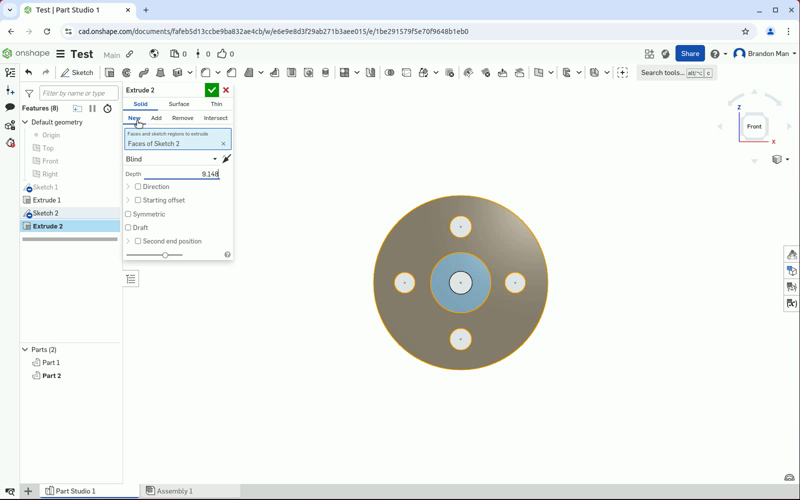
key(tab, 3)
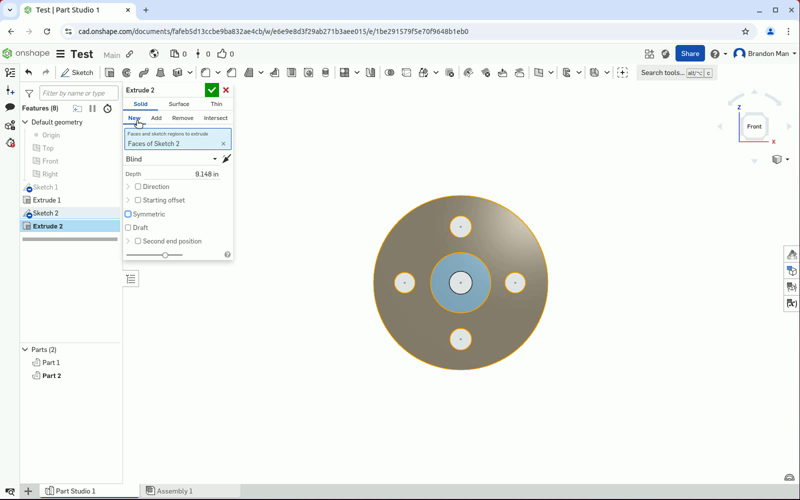
key(space)
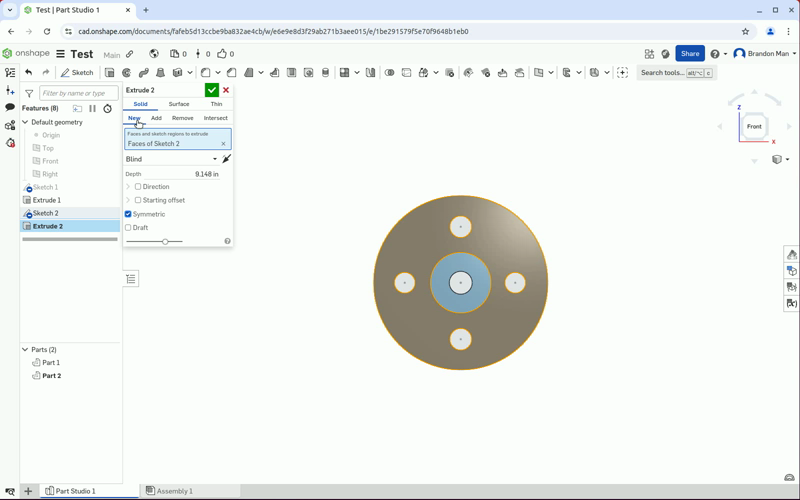
key(enter)
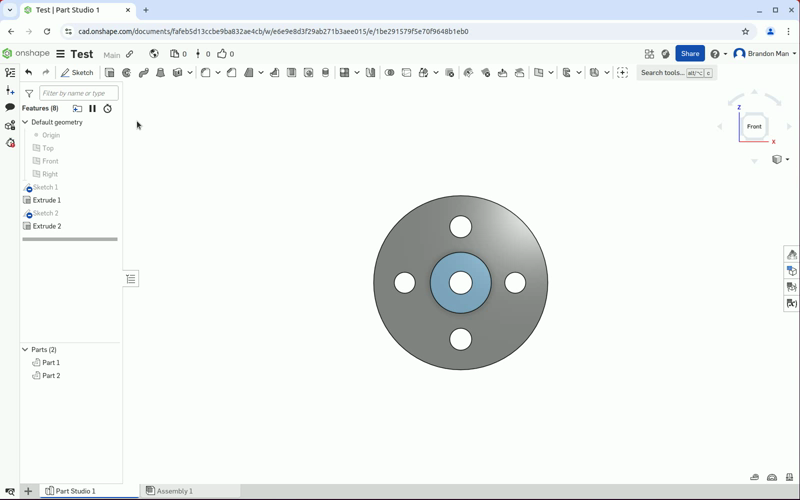
key(shift+h)
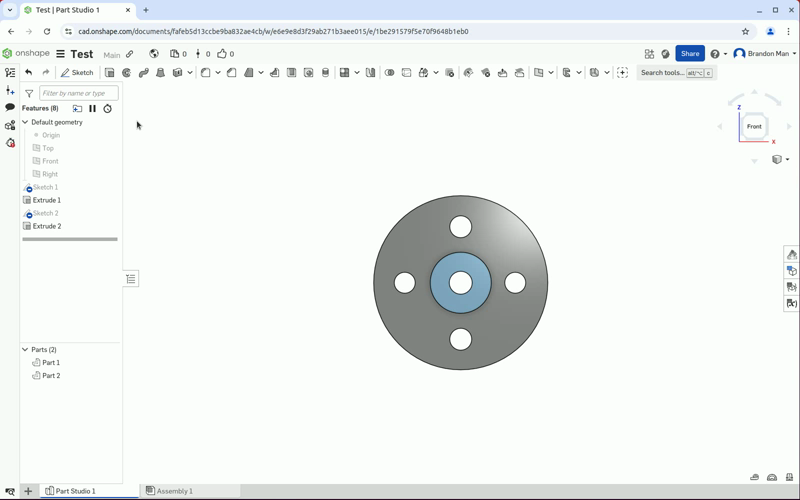
key(shift+h)
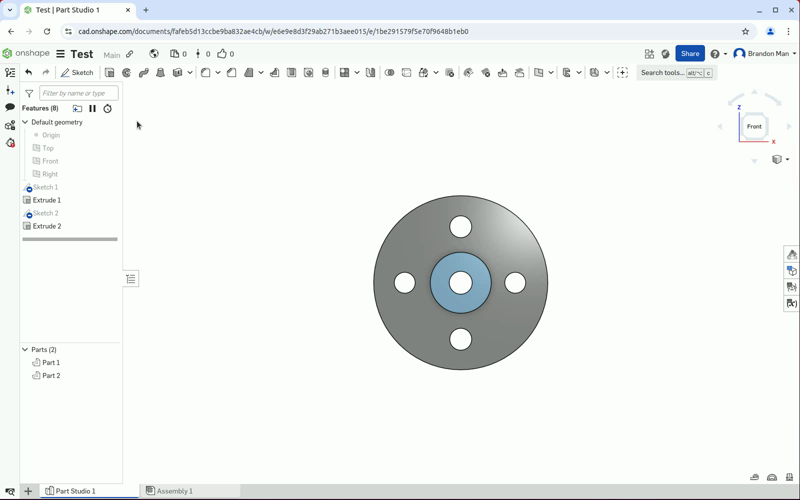
mouse_move(73, 189)
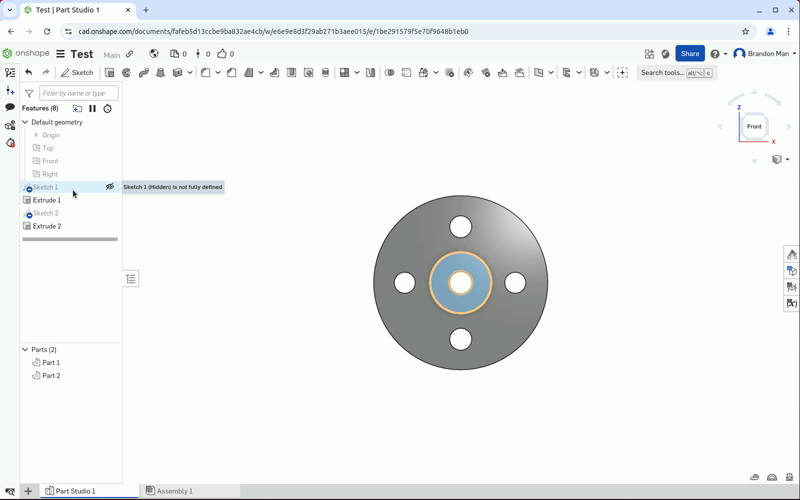
click(73, 189)
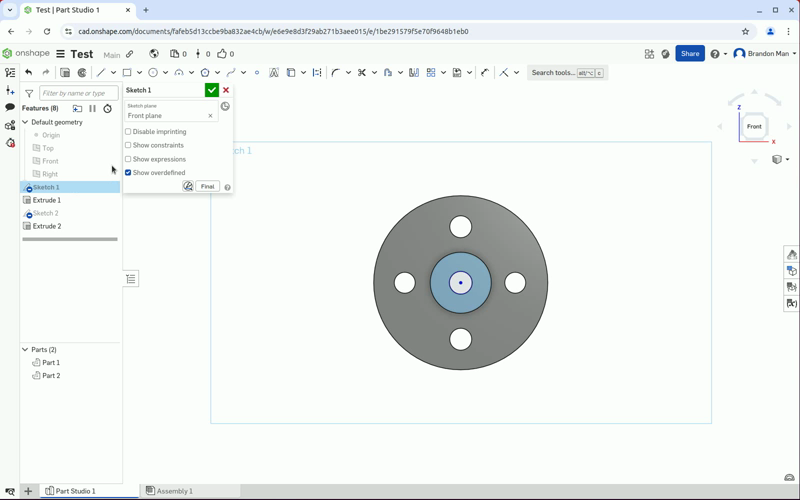
mouse_move(229, 92)
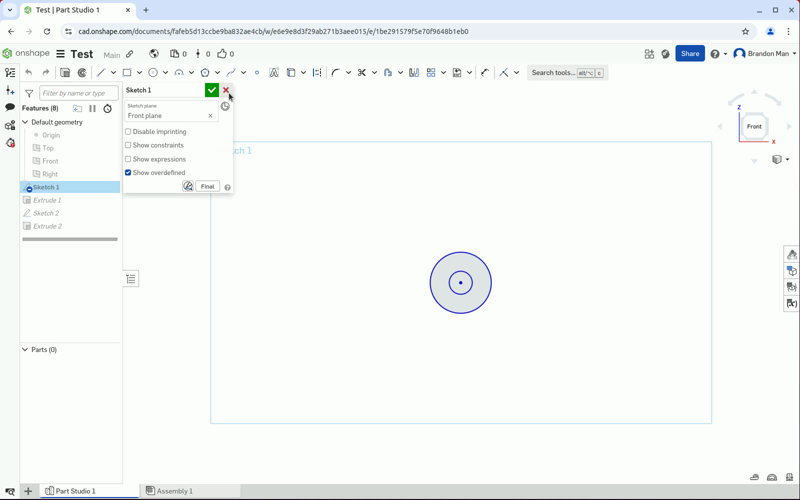
click(229, 92)
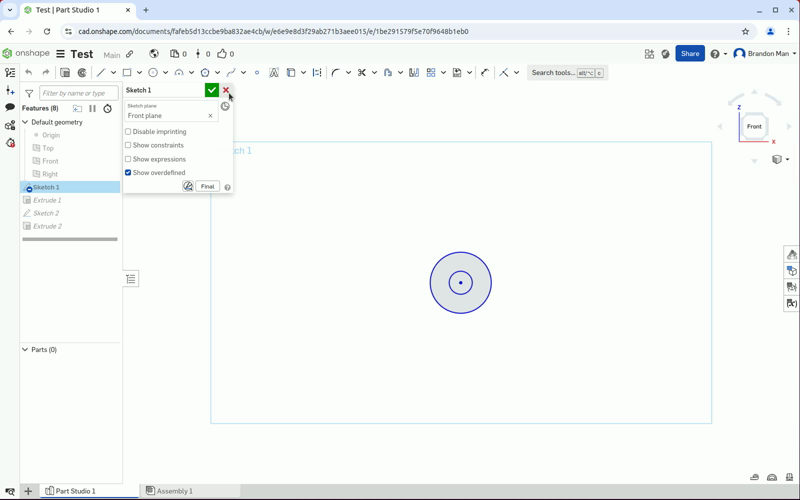
key(shift+s)
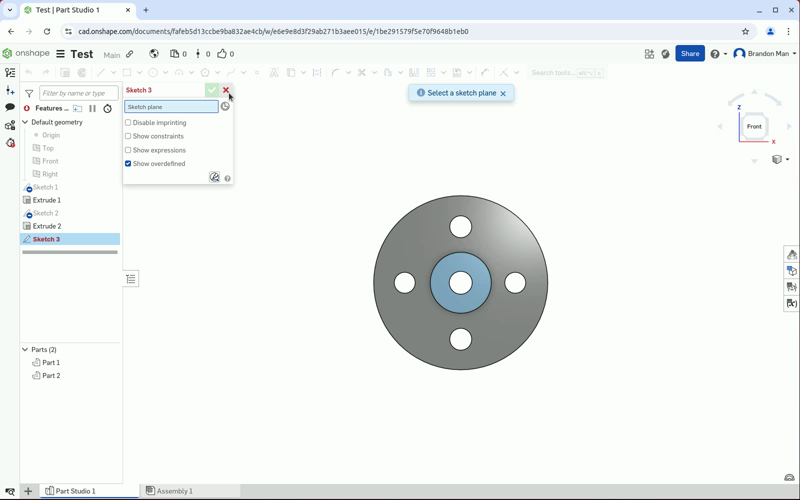
mouse_move(73, 163)
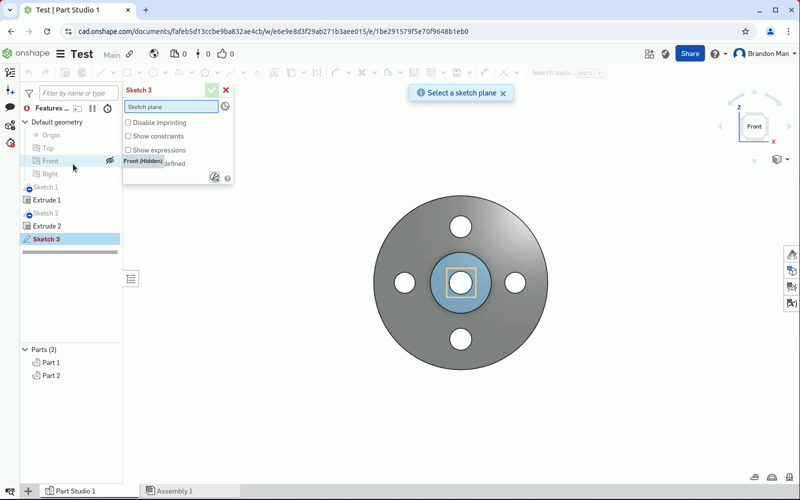
click(73, 163)
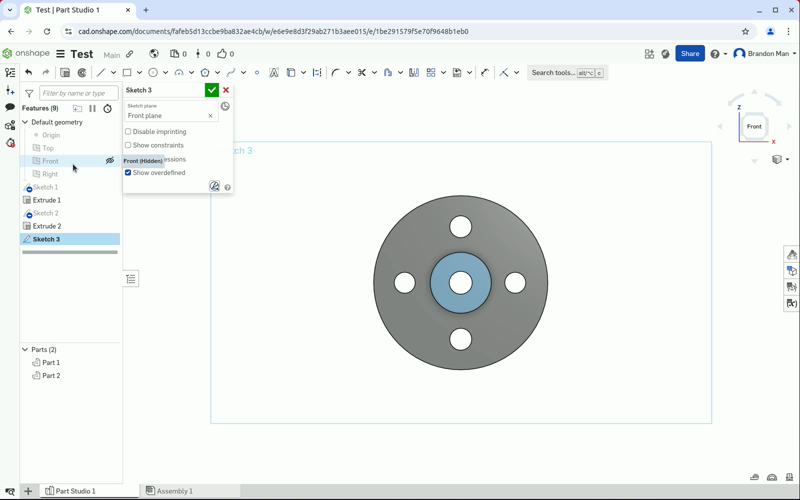
mouse_move(73, 352)
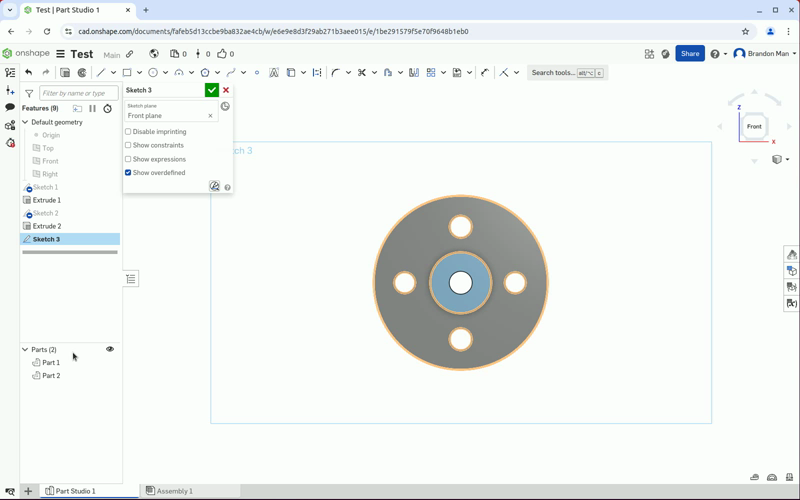
key(y)
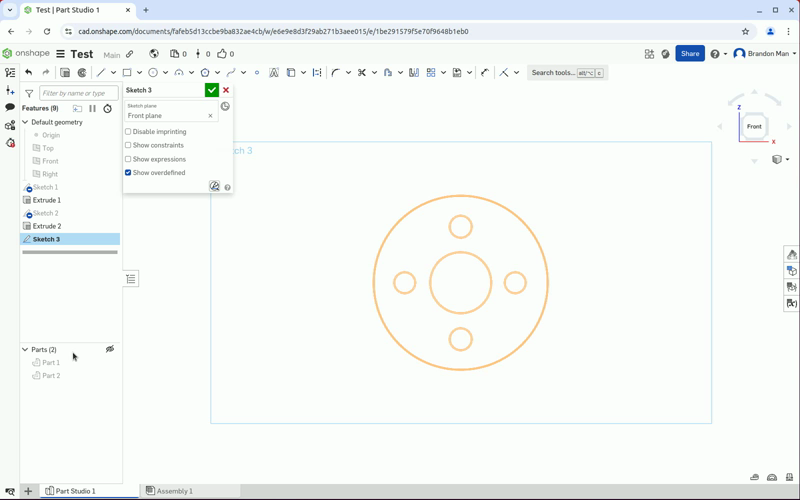
key(c)
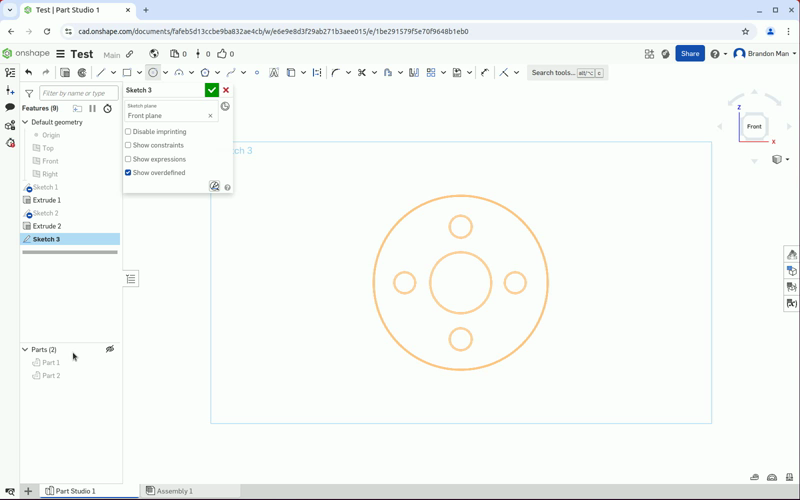
key_down(shift)
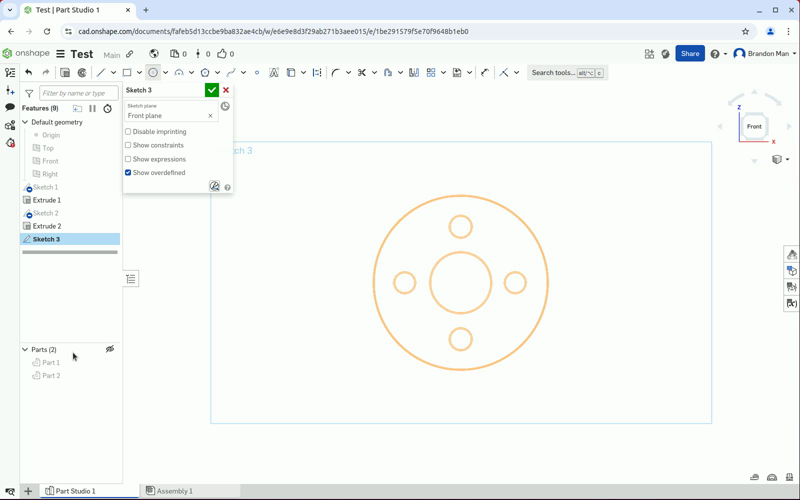
mouse_move(461, 282)
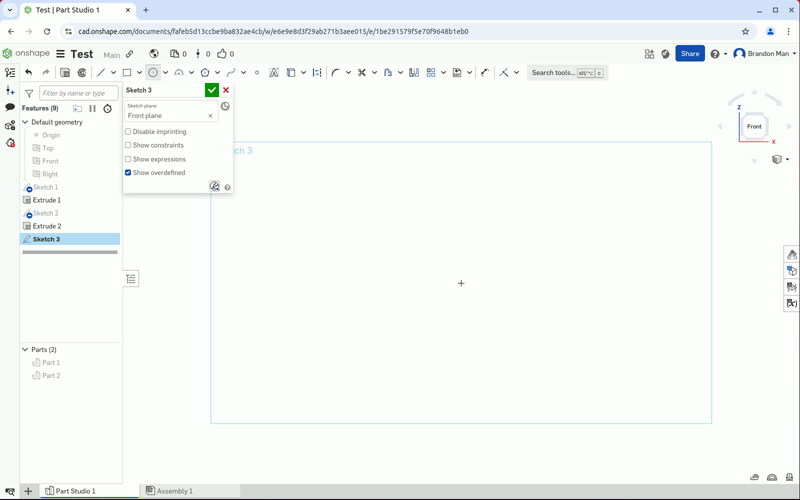
click(461, 282)
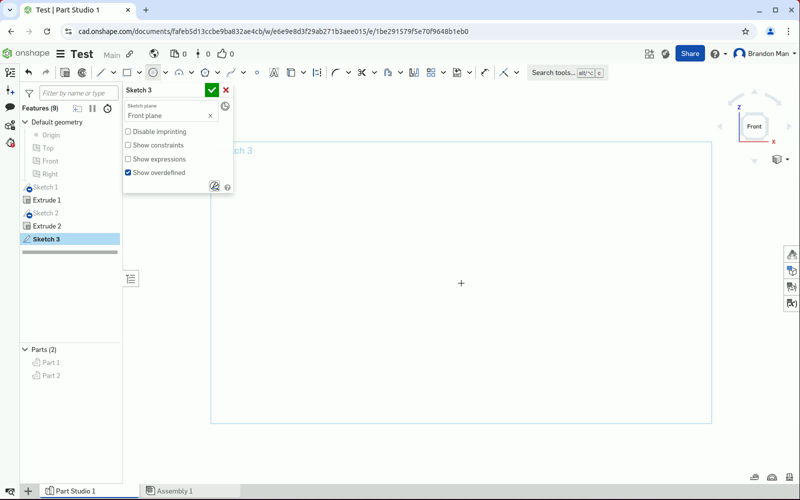
key_up(shift)
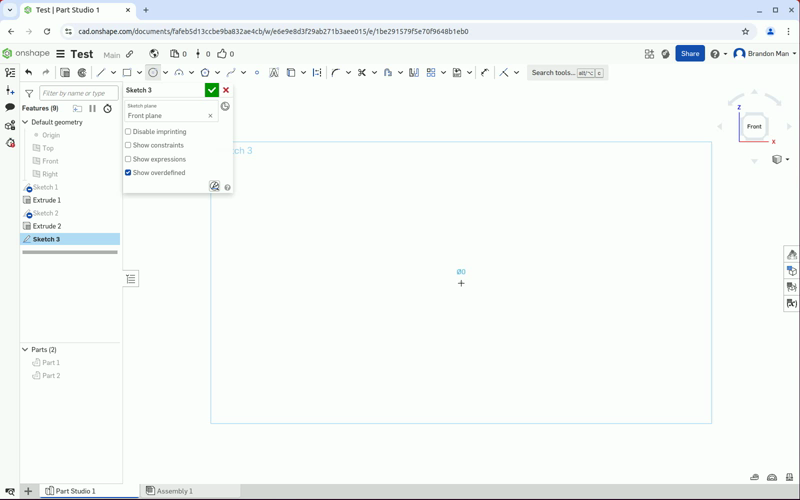
mouse_move(574, 282)
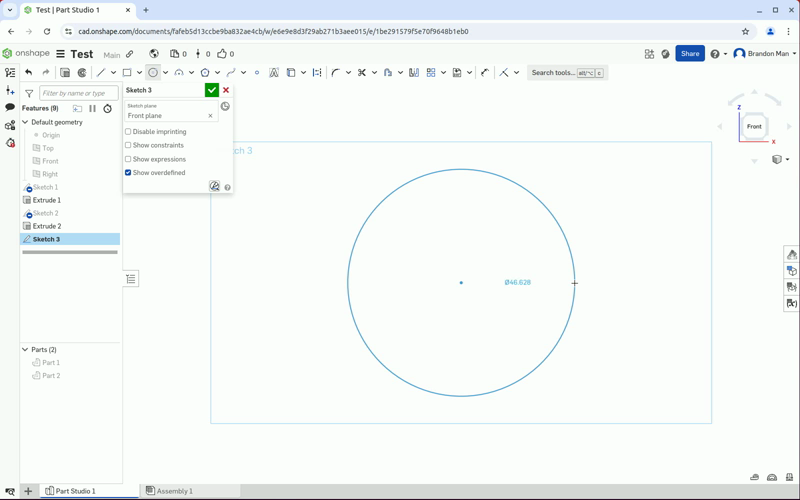
click(574, 282)
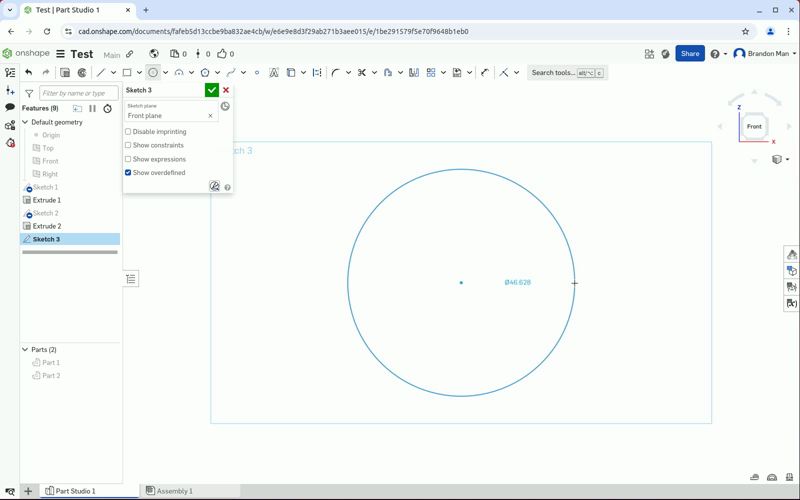
key(esc)
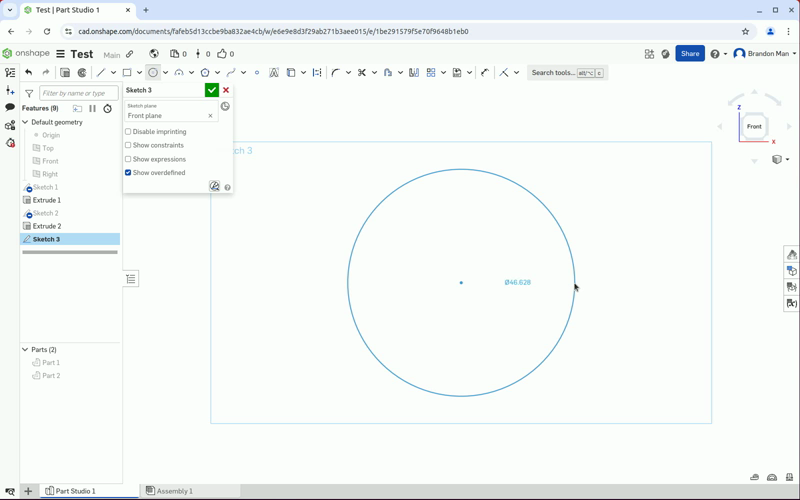
key(c)
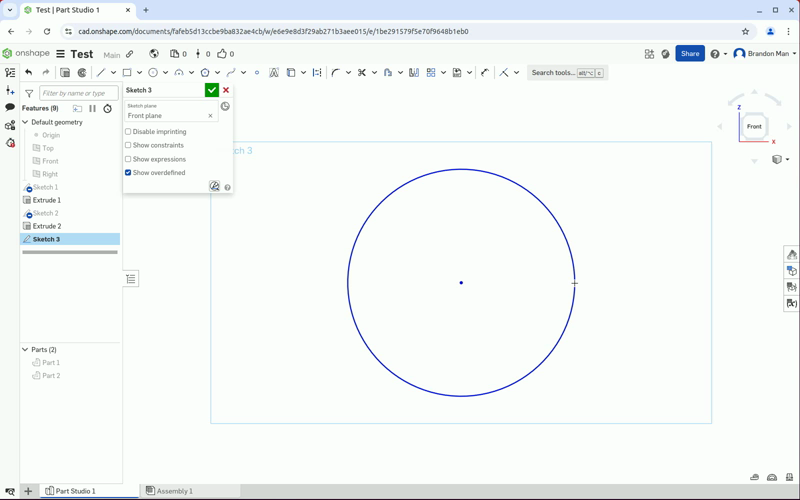
key_down(shift)
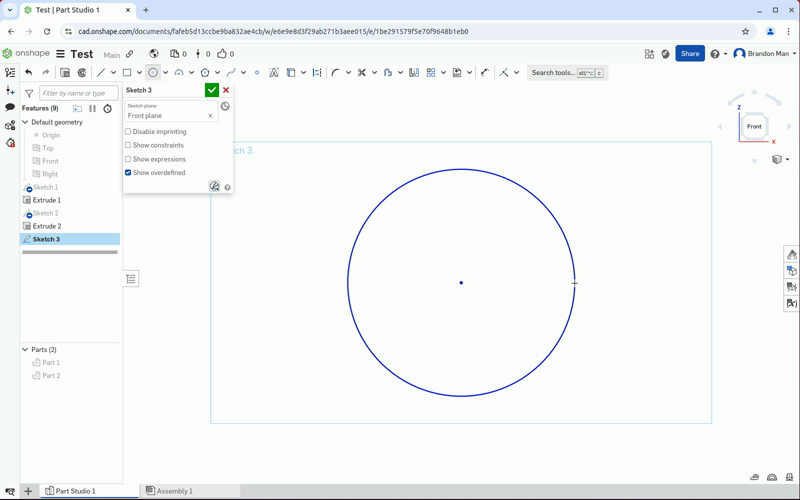
mouse_move(461, 282)
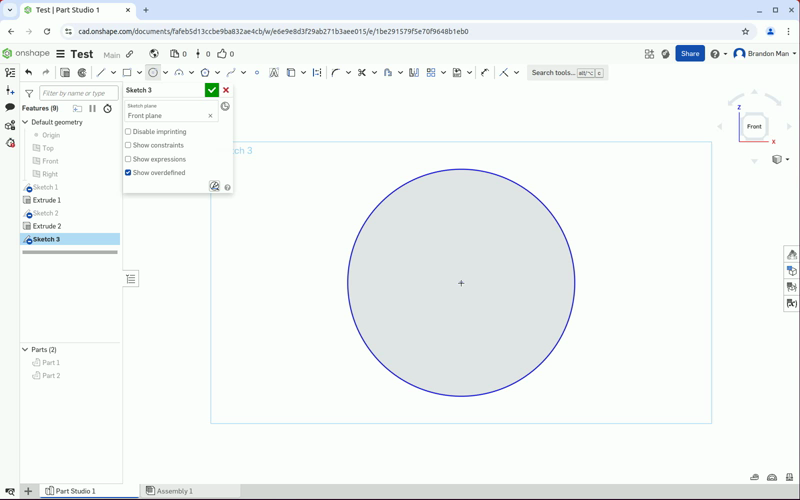
click(461, 282)
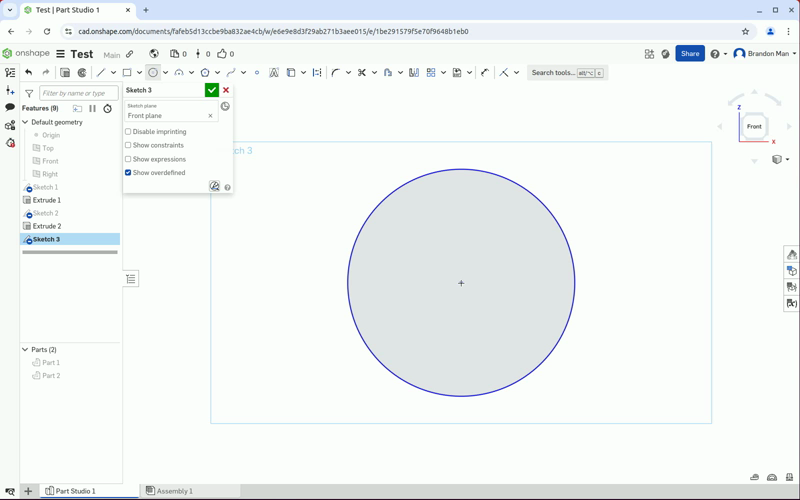
key_up(shift)
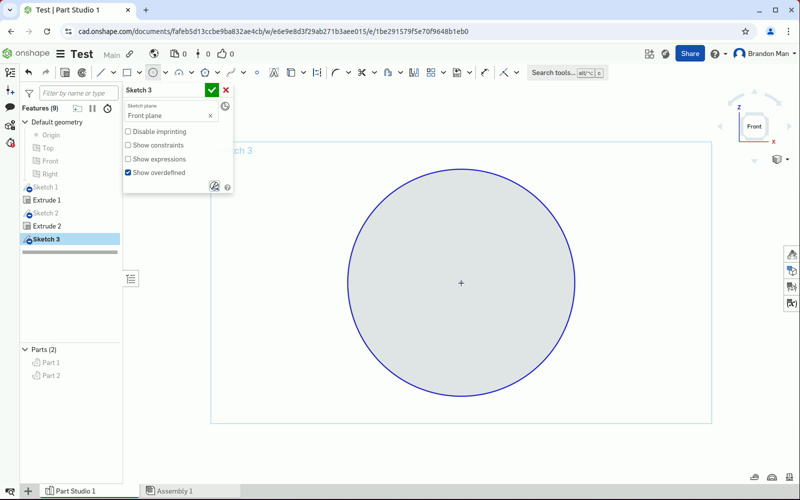
mouse_move(546, 282)
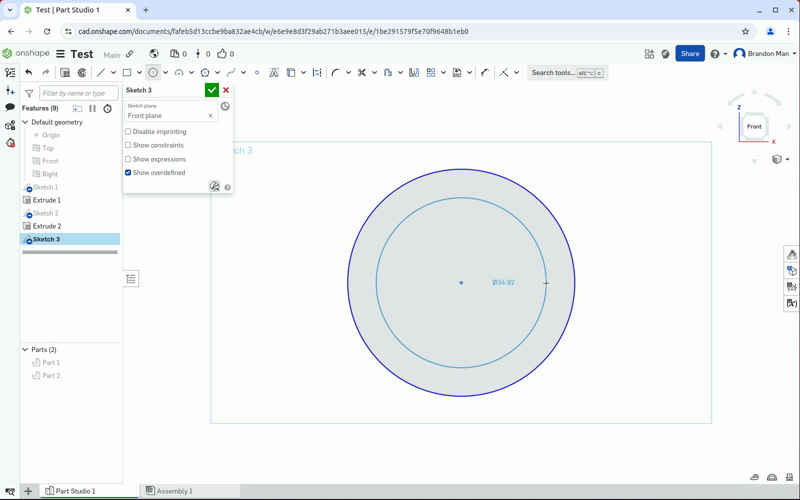
click(546, 282)
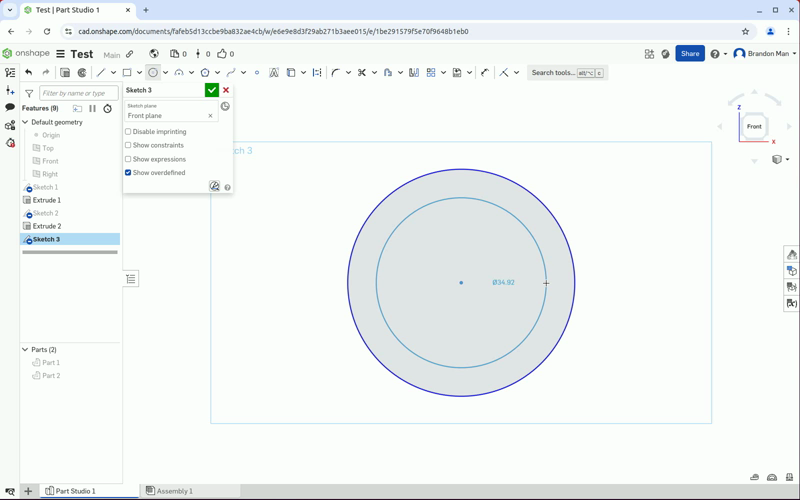
key(esc)
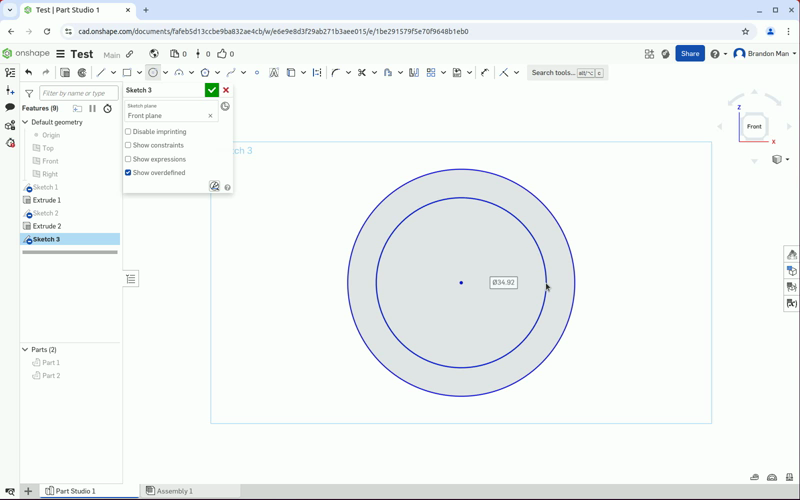
mouse_move(558, 267)
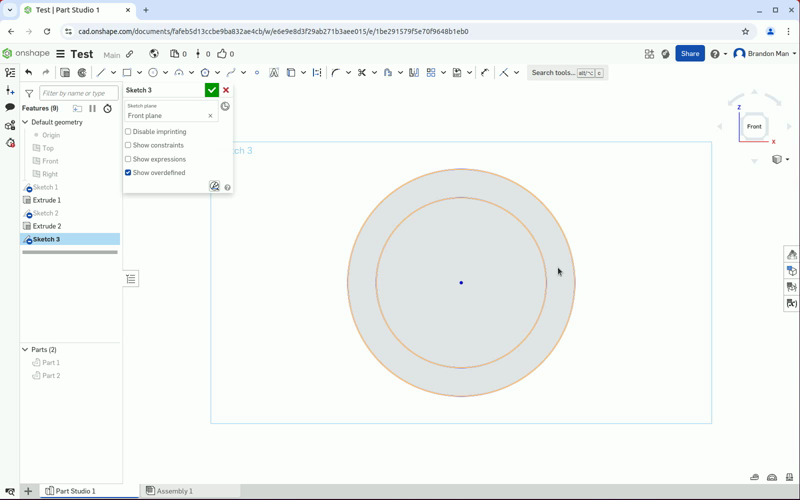
click(558, 267)
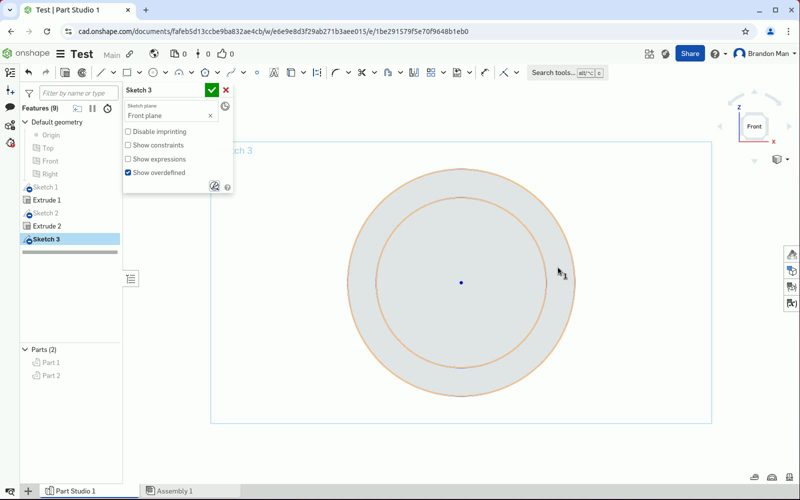
mouse_move(73, 352)
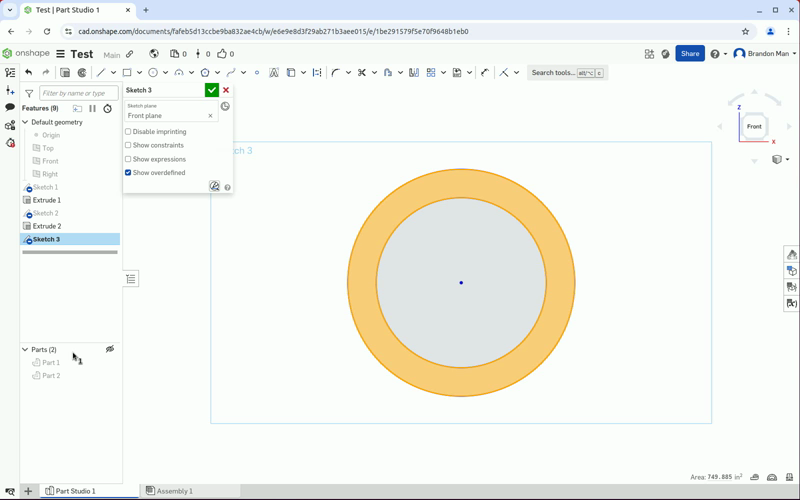
key(shift+y)
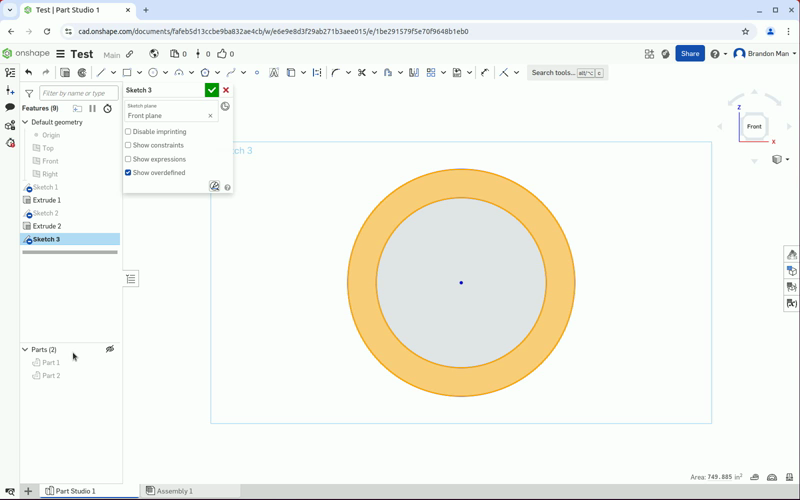
key(shift+e)
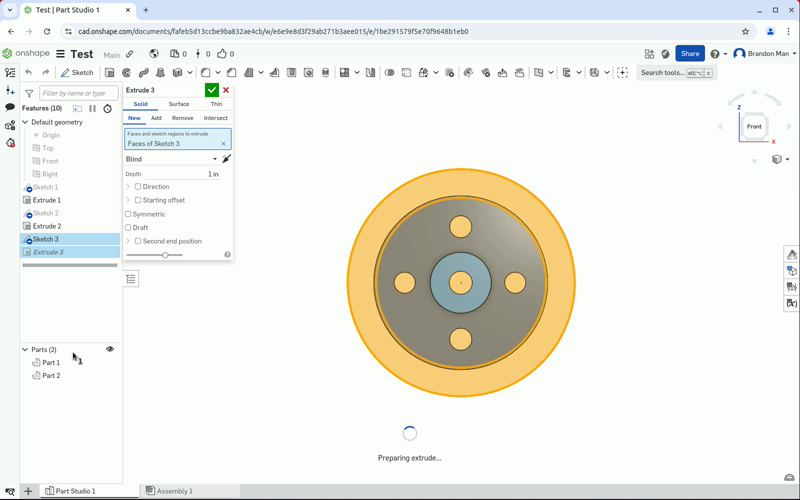
mouse_move(143, 106)
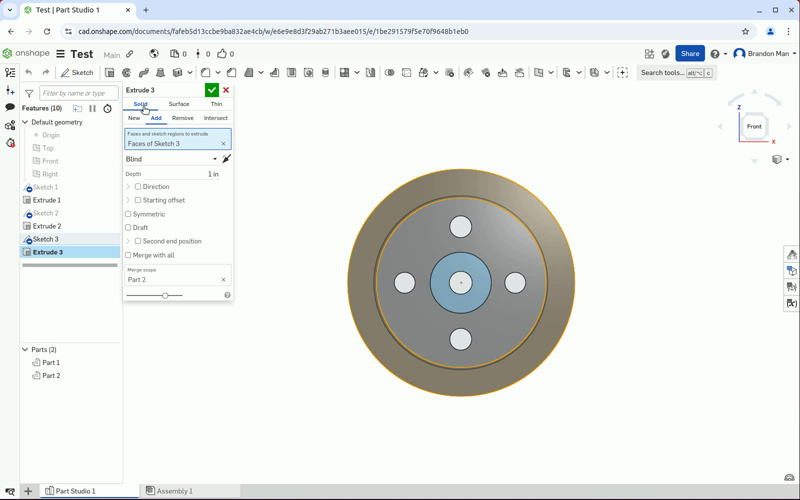
click(143, 106)
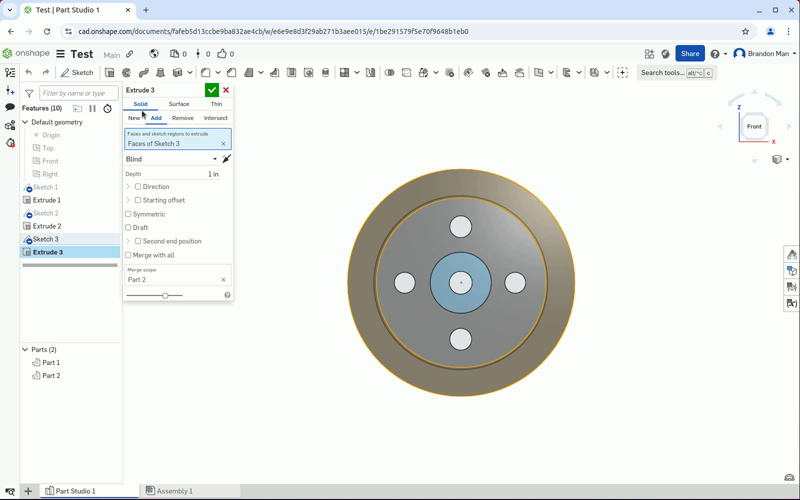
mouse_move(137, 120)
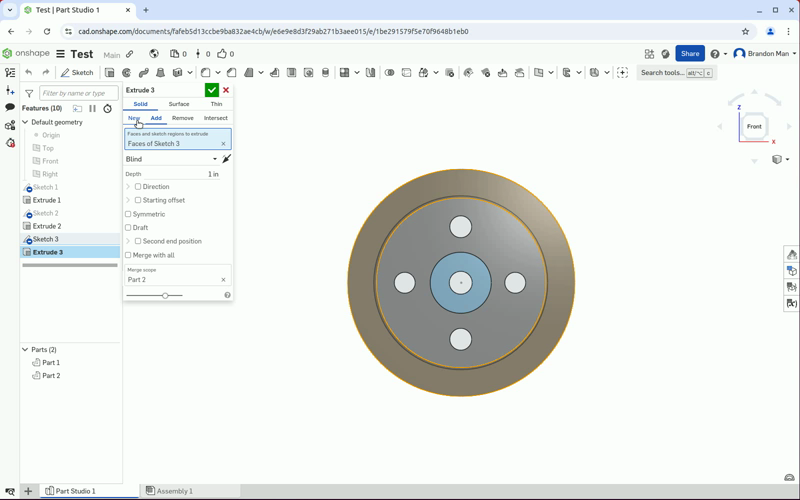
click(137, 120)
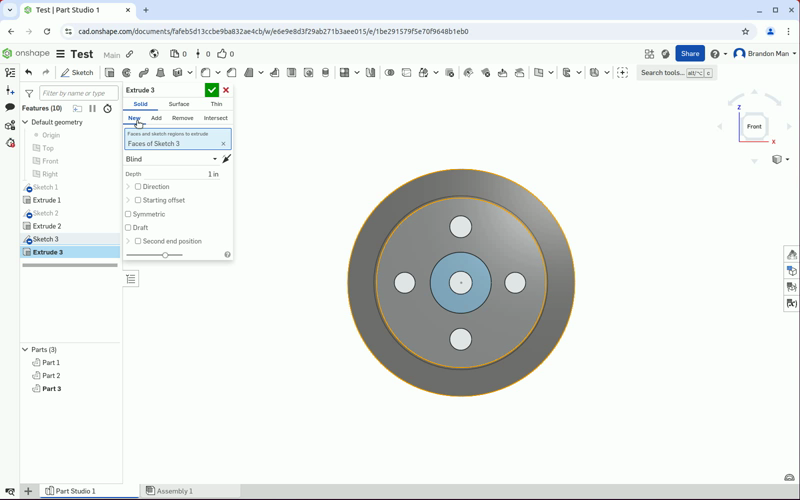
key(tab, 4)
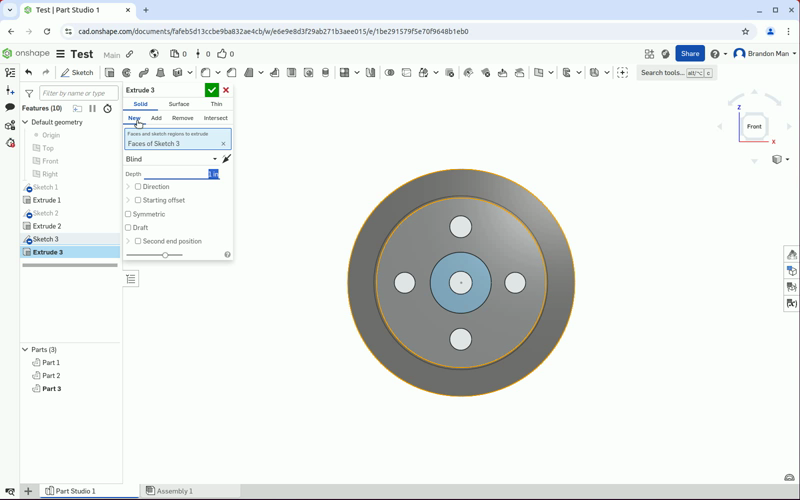
text(10.592)
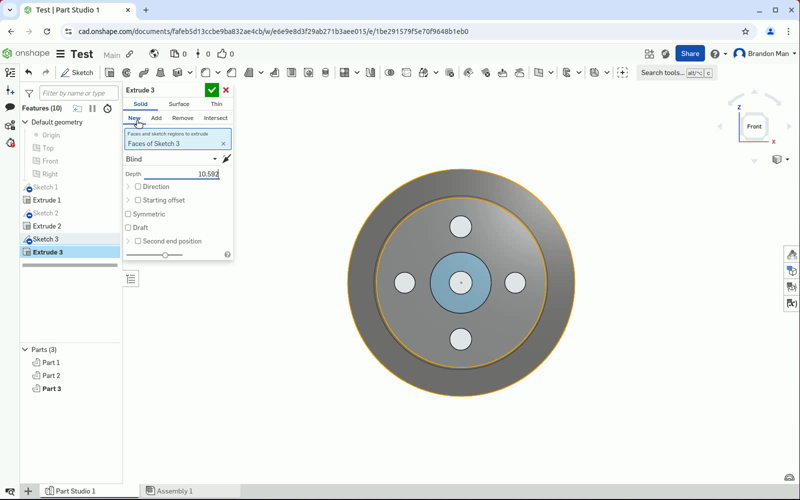
key(tab, 3)
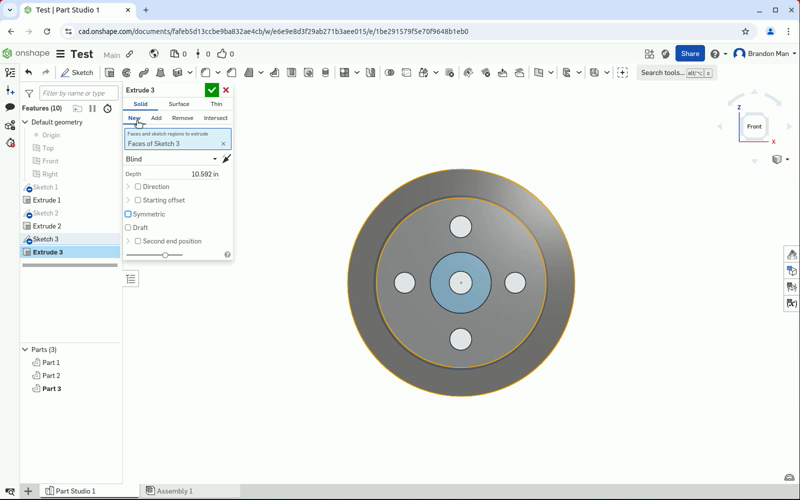
key(space)
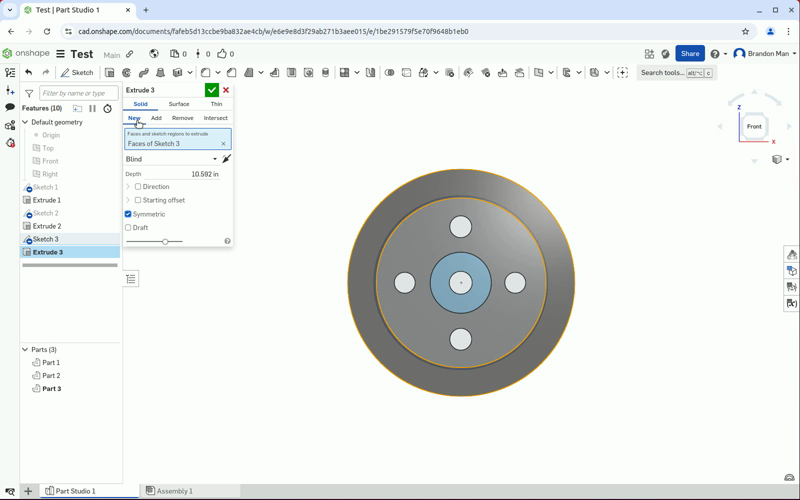
key(enter)
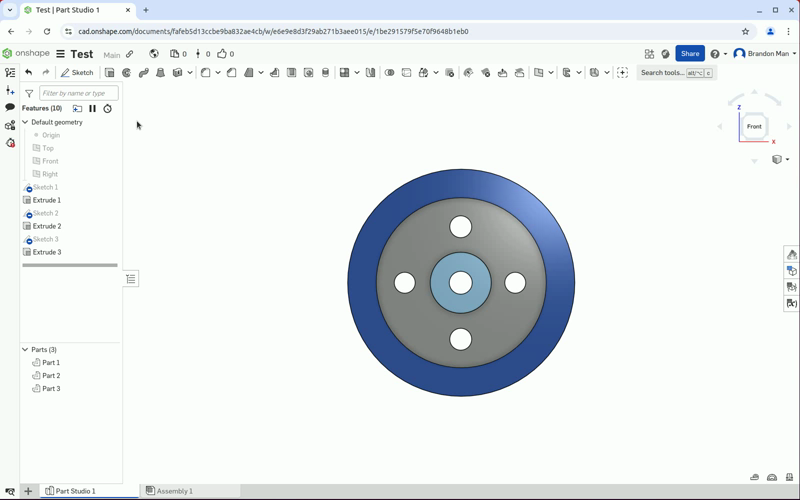
key(shift+h)
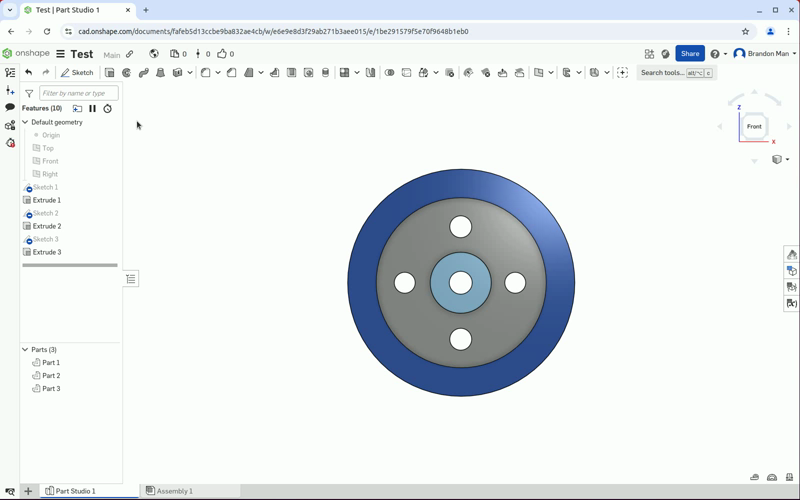
key(shift+h)
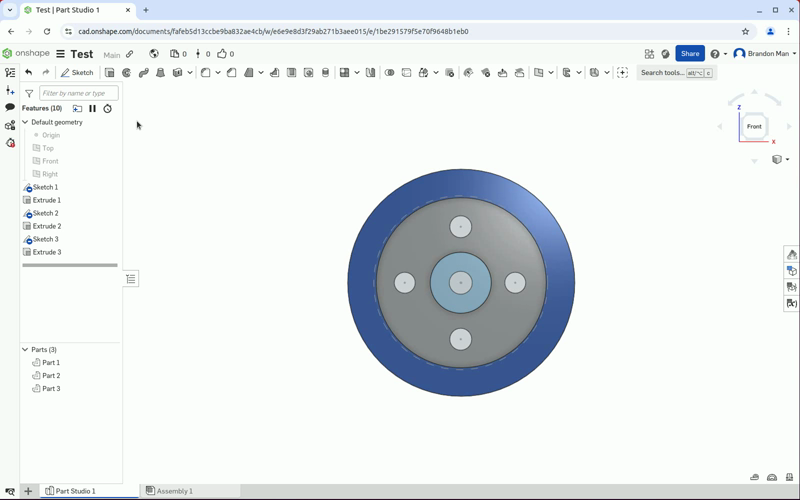
key(shift+7)
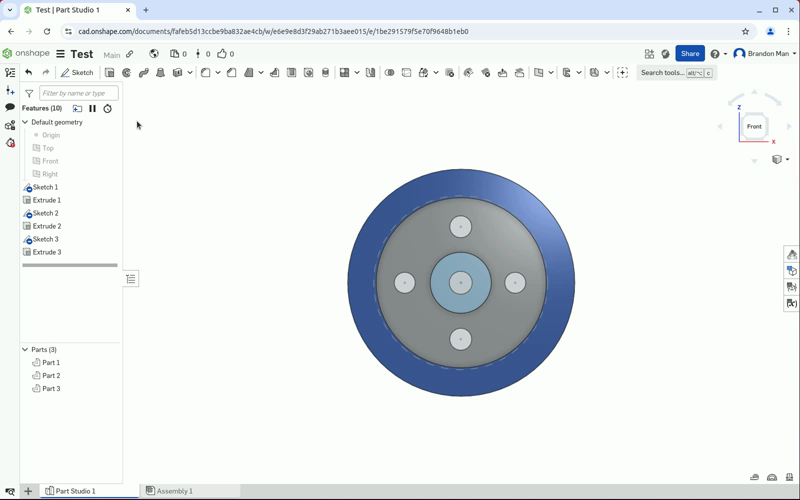
key(left, 2)
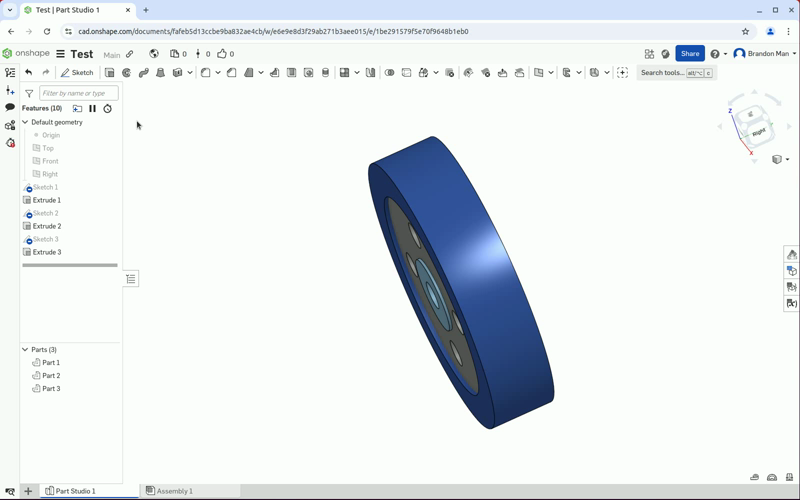
key(down, 2)
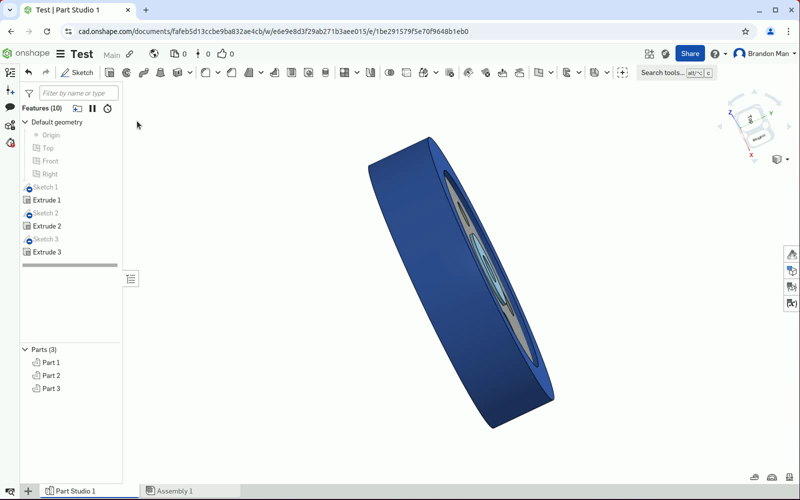
key(up, 2)
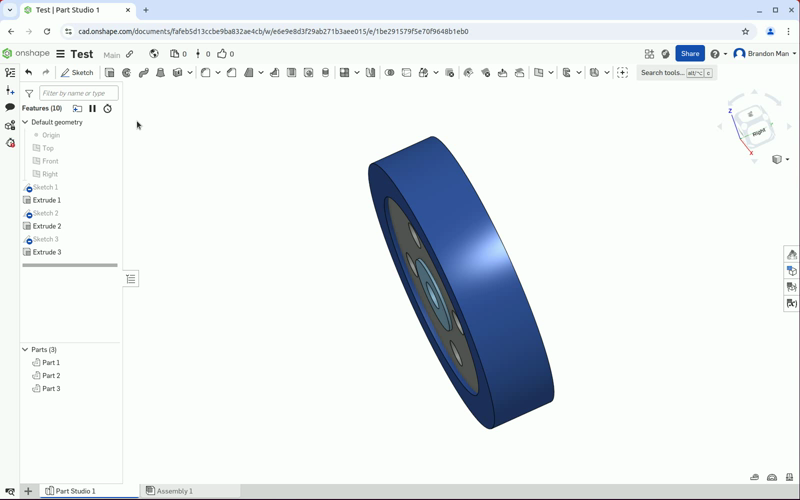
key(right, 2)
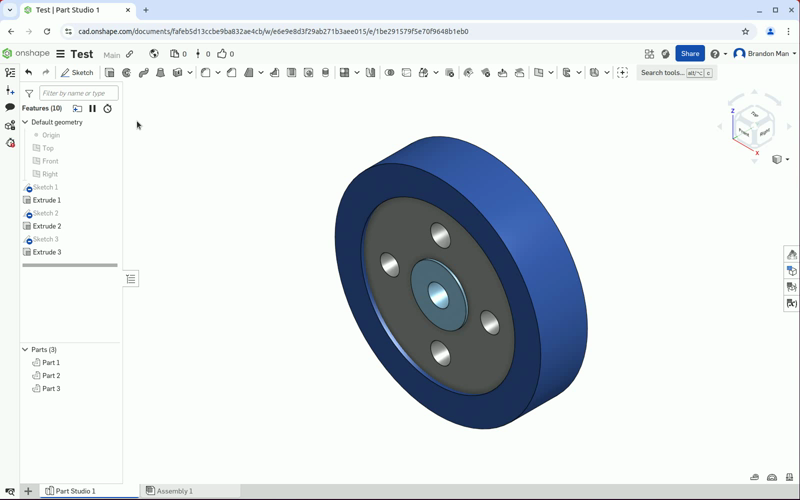
mouse_move(73, 189)
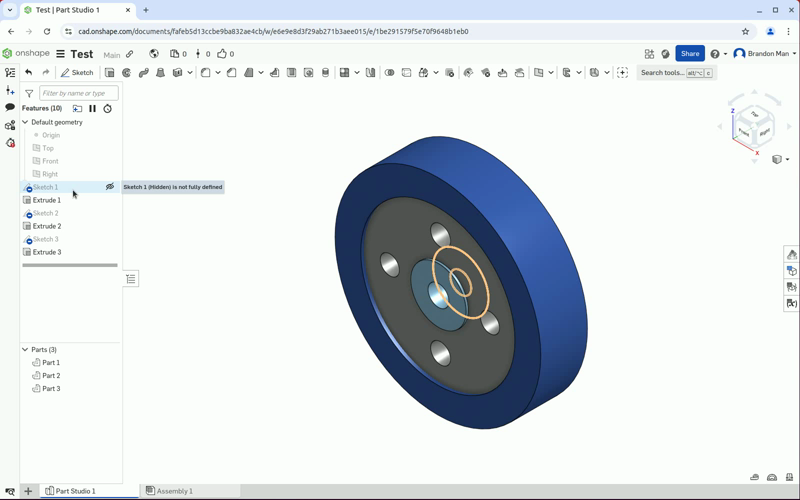
click(73, 189)